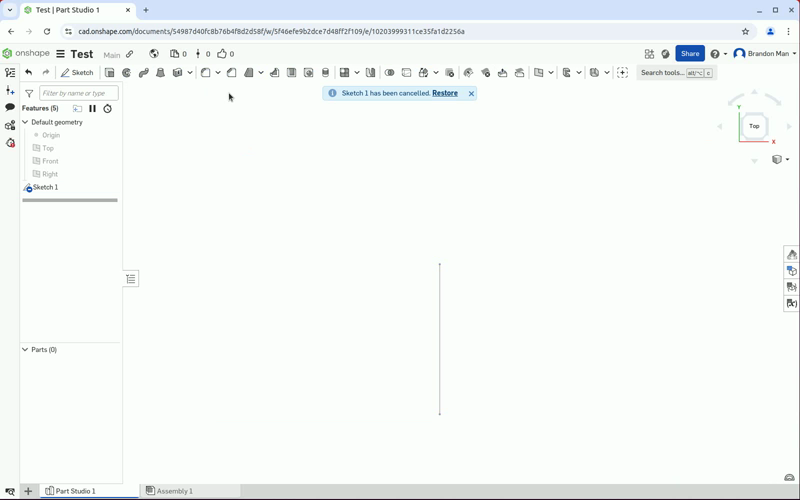
key(shift+h)
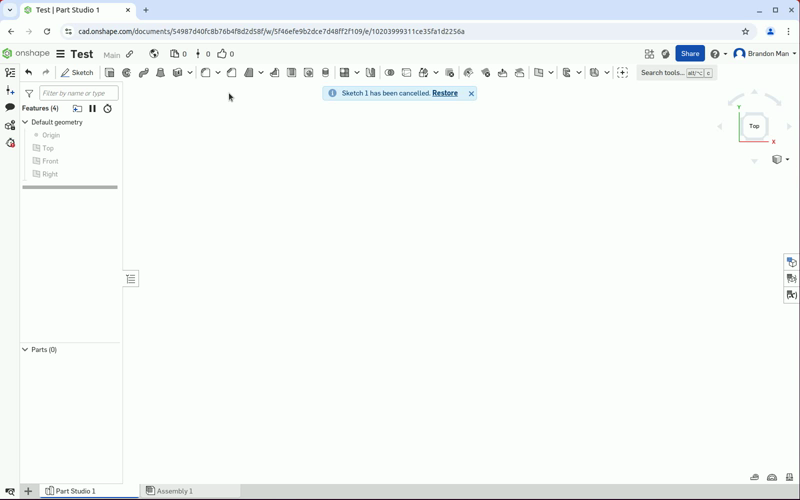
mouse_move(73, 352)
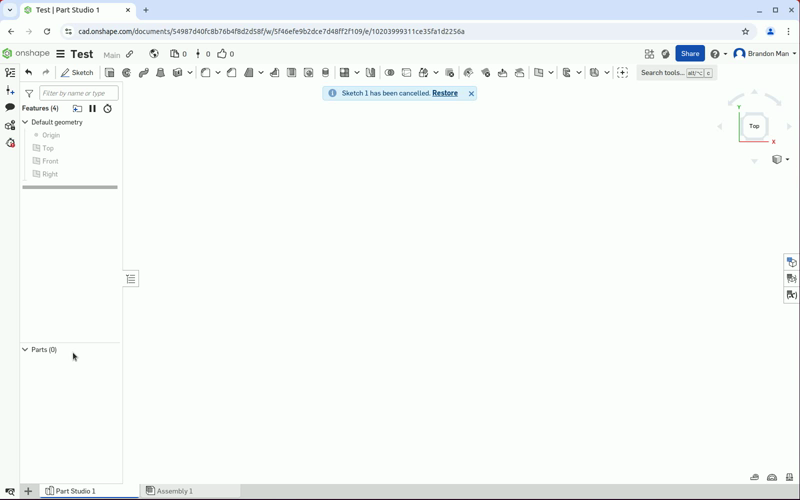
key(y)
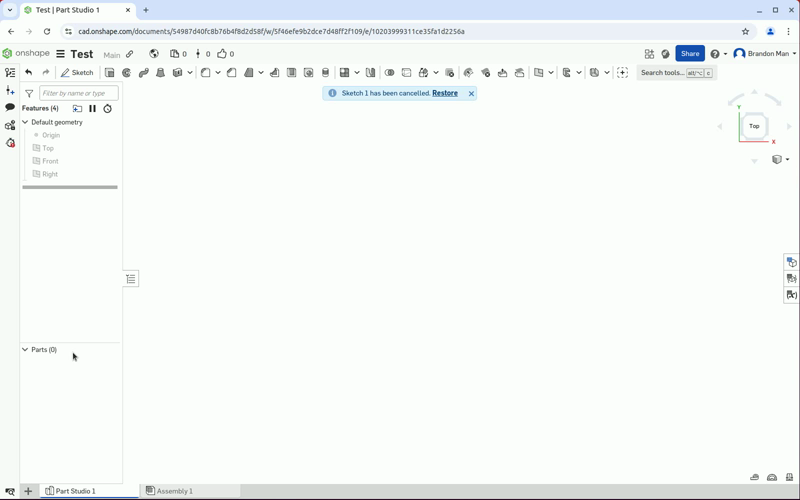
key(shift+p)
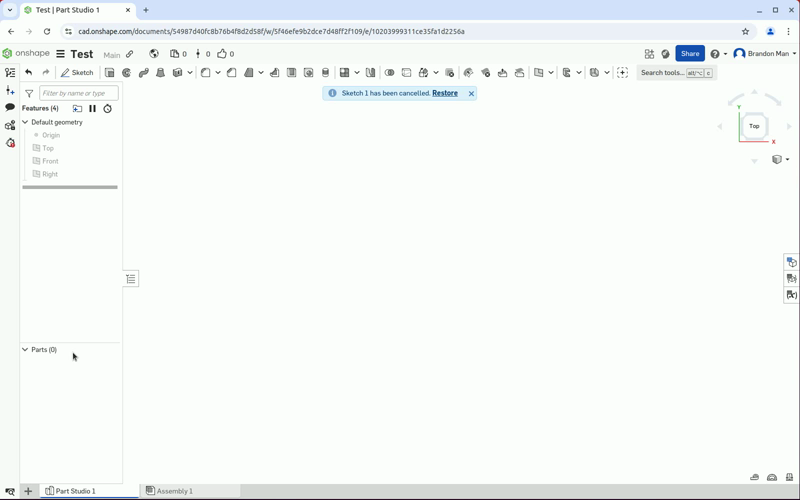
key(space)
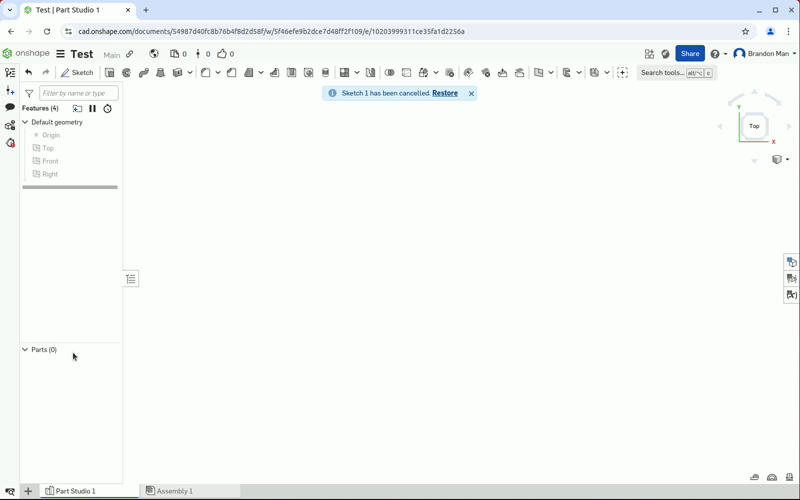
key_down(shift)
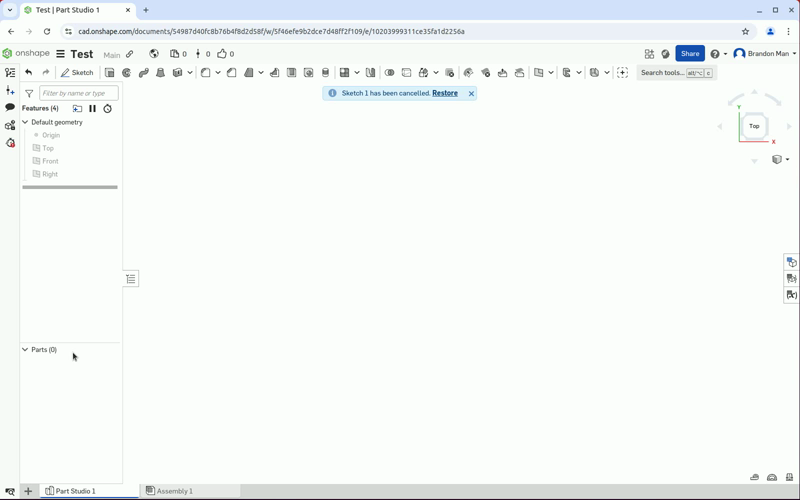
key(up)
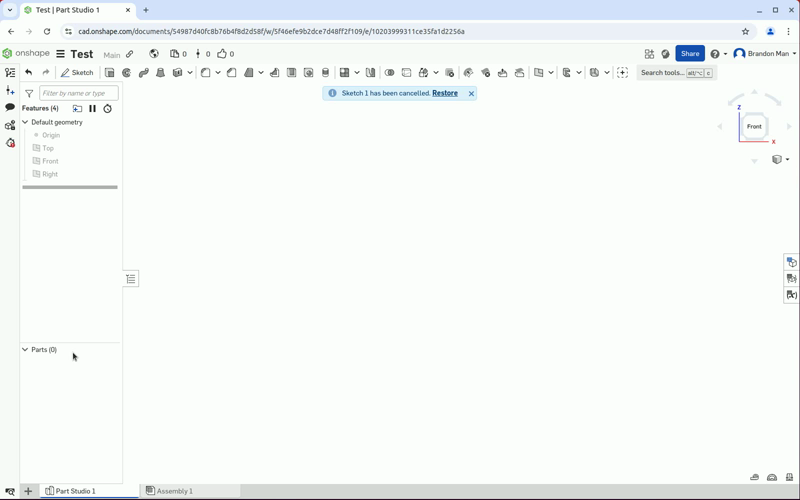
key_up(shift)
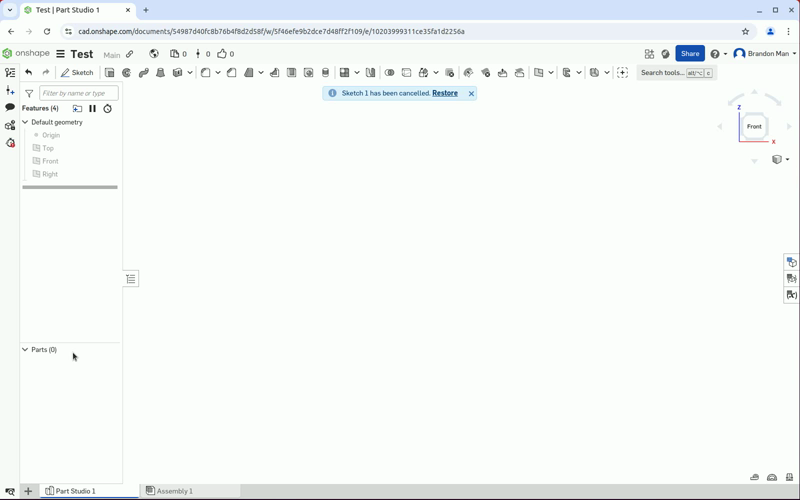
mouse_move(73, 352)
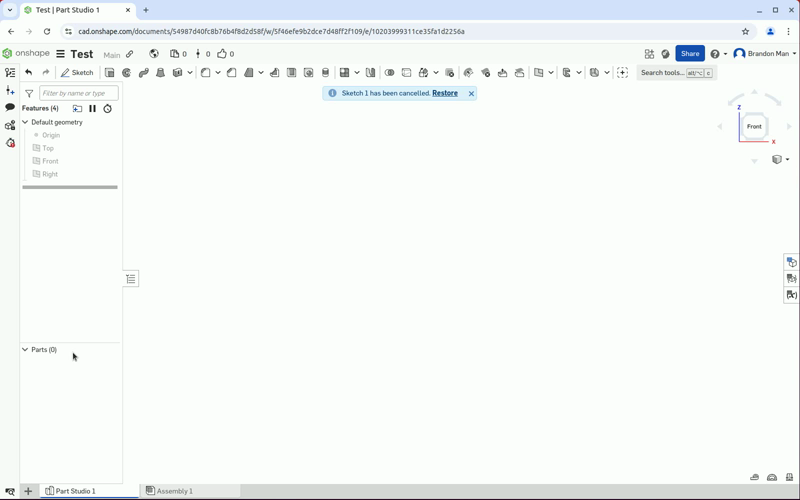
key(shift+y)
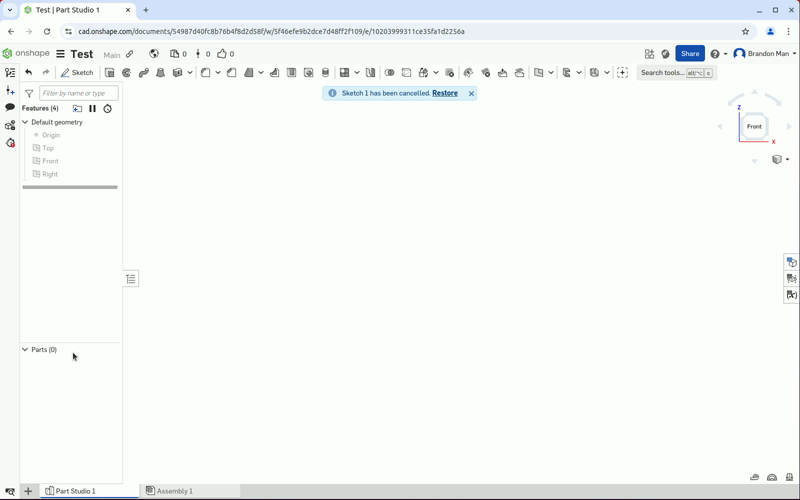
key(shift+s)
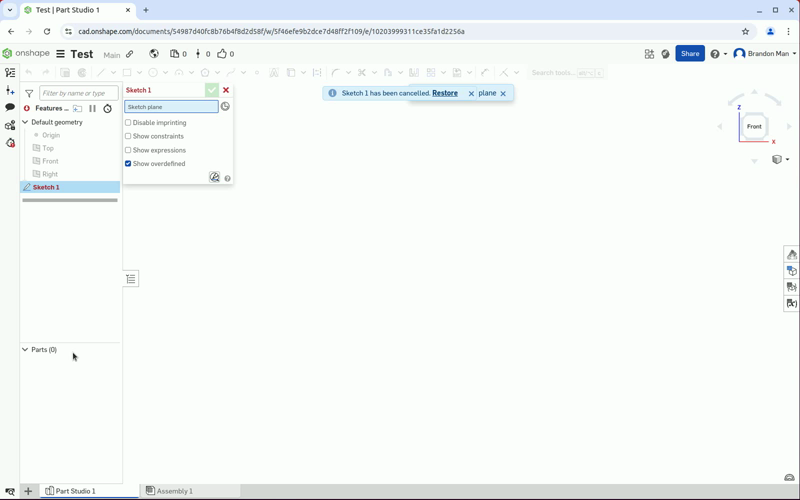
mouse_move(73, 163)
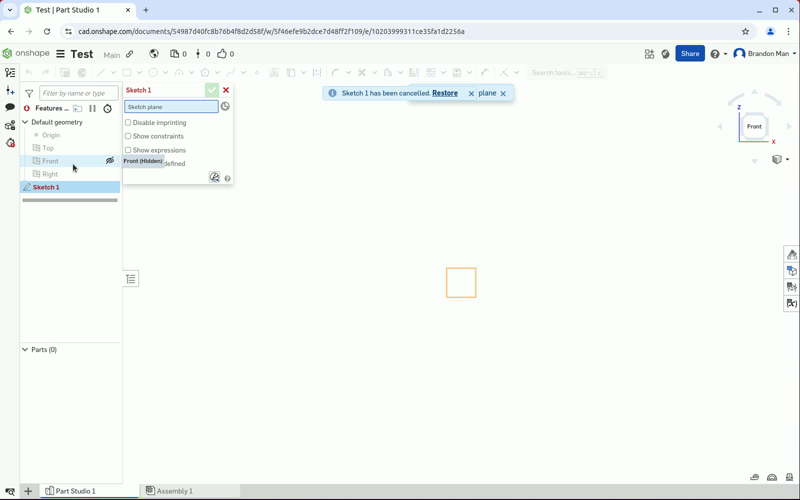
click(73, 163)
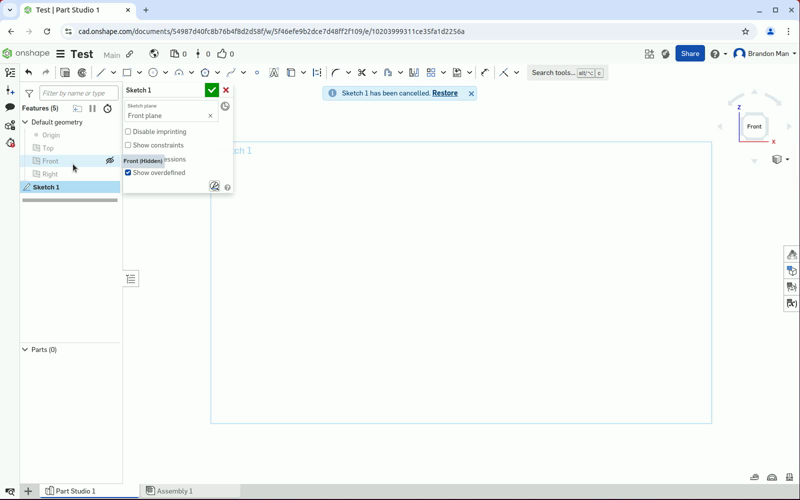
mouse_move(73, 352)
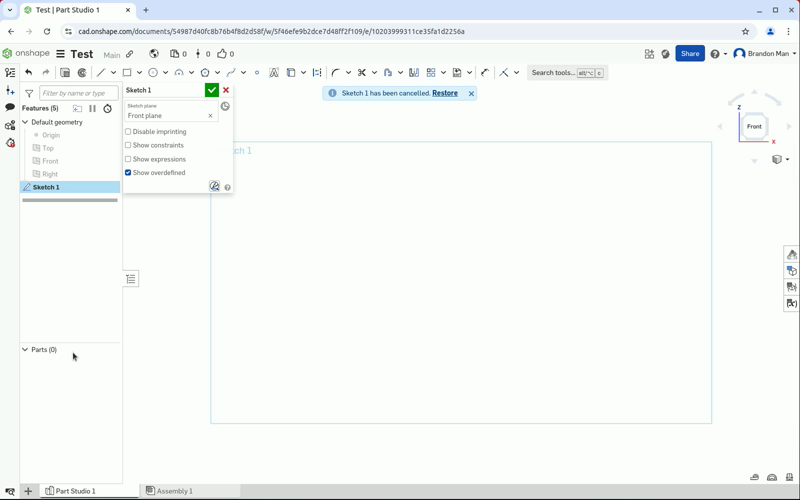
key(y)
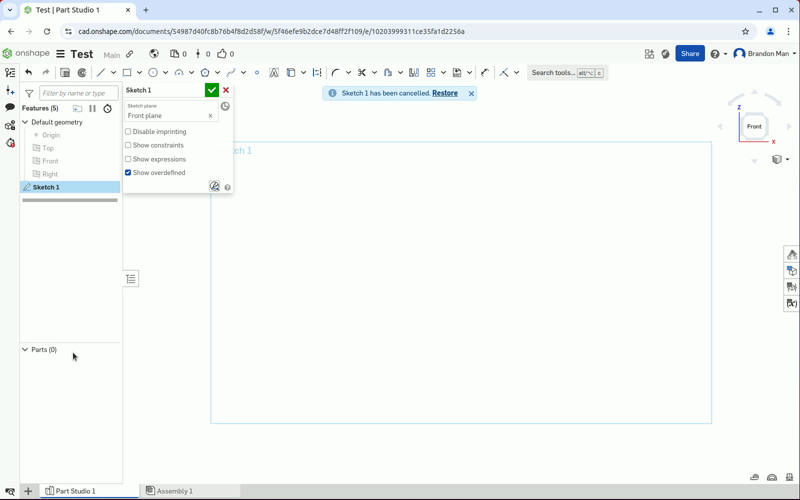
key(l)
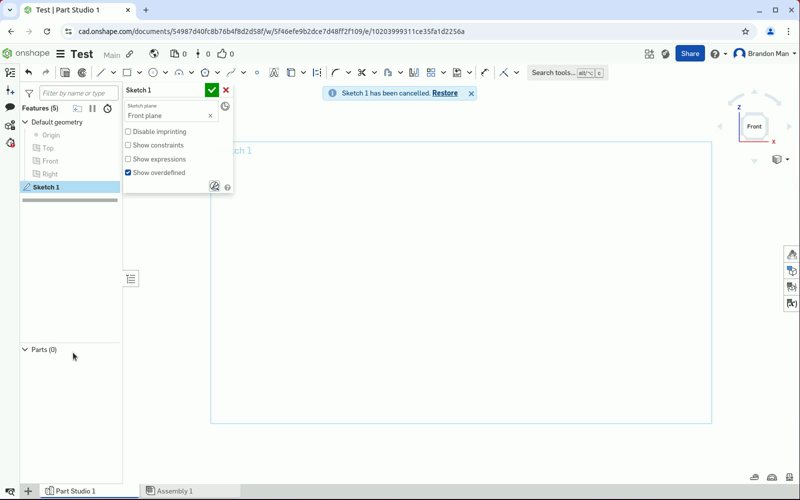
key_down(shift)
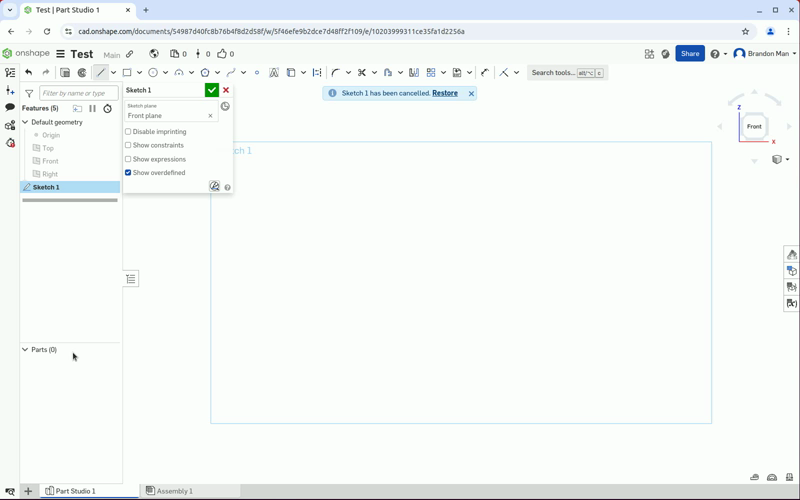
mouse_move(348, 320)
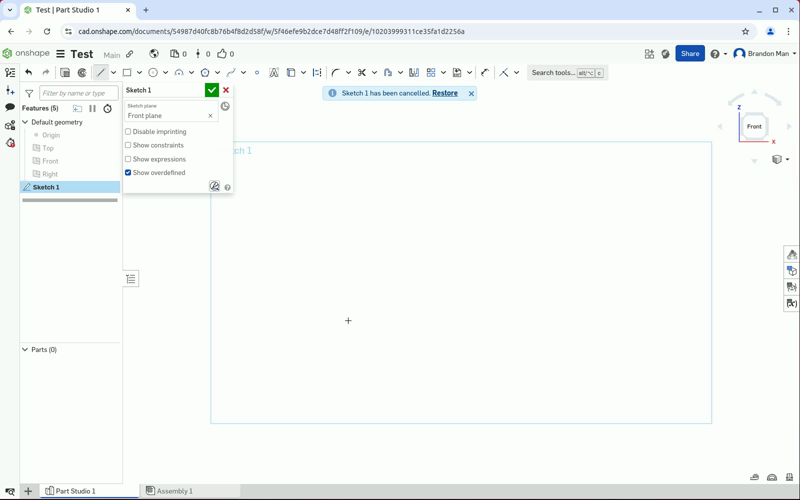
click(348, 320)
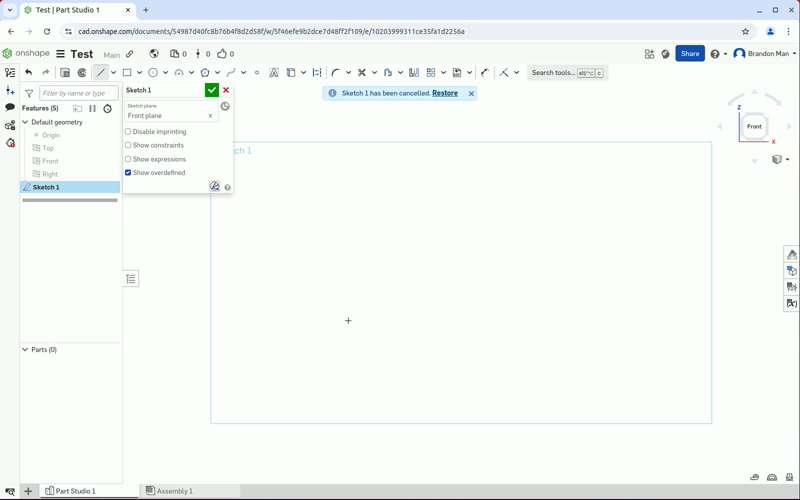
key_up(shift)
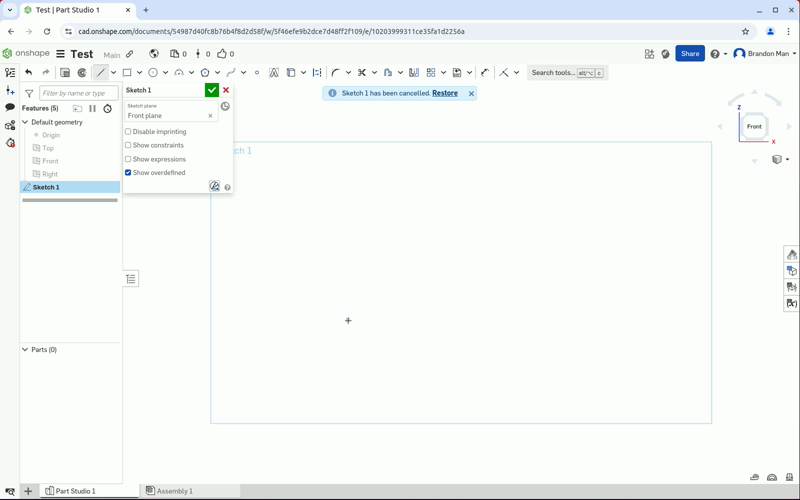
key_down(shift)
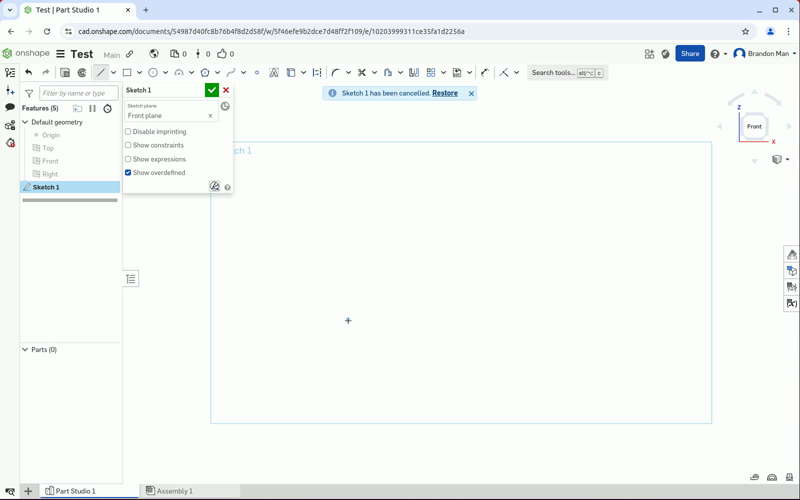
mouse_move(474, 320)
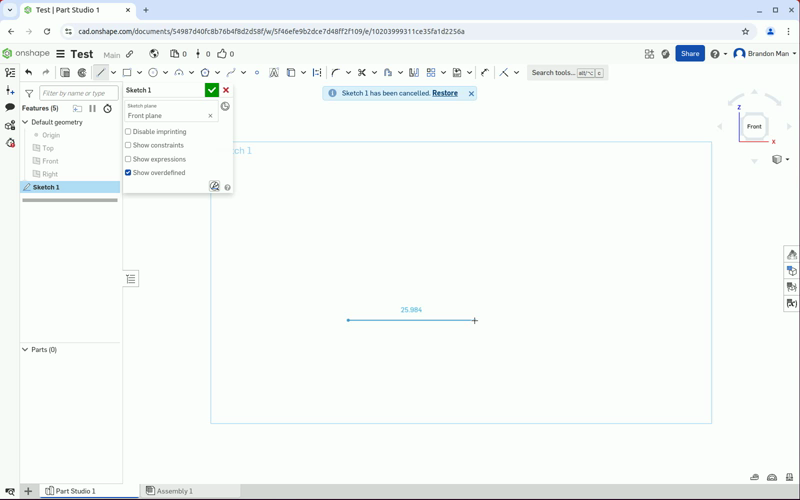
click(474, 320)
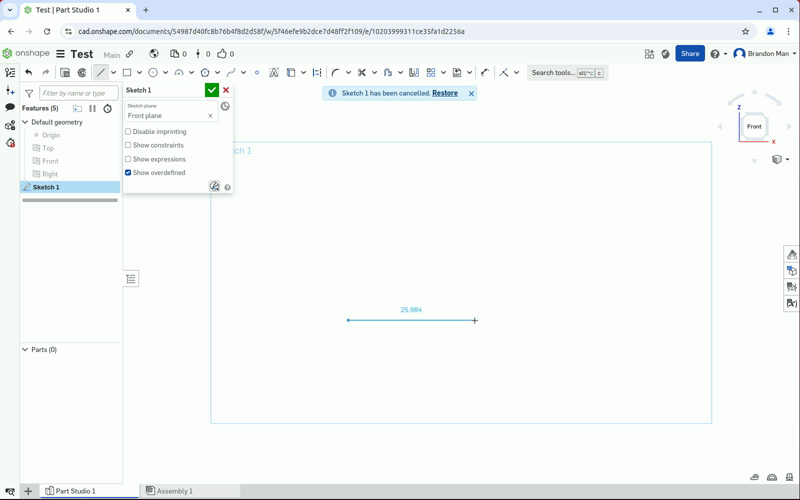
key_up(shift)
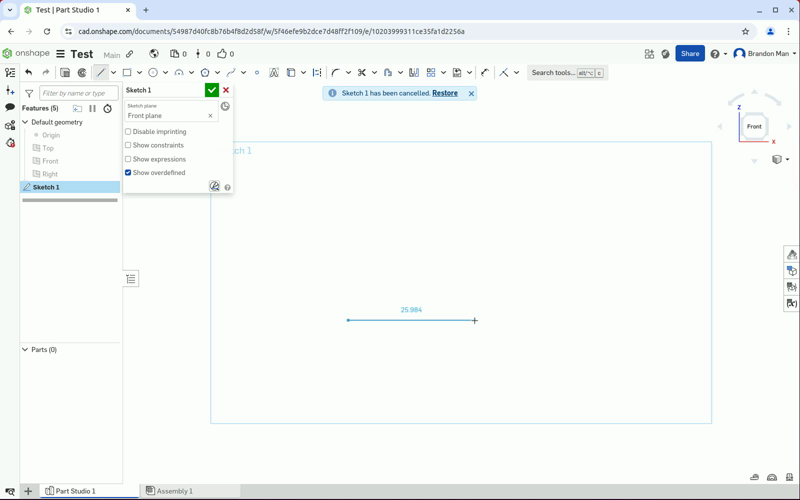
key_down(shift)
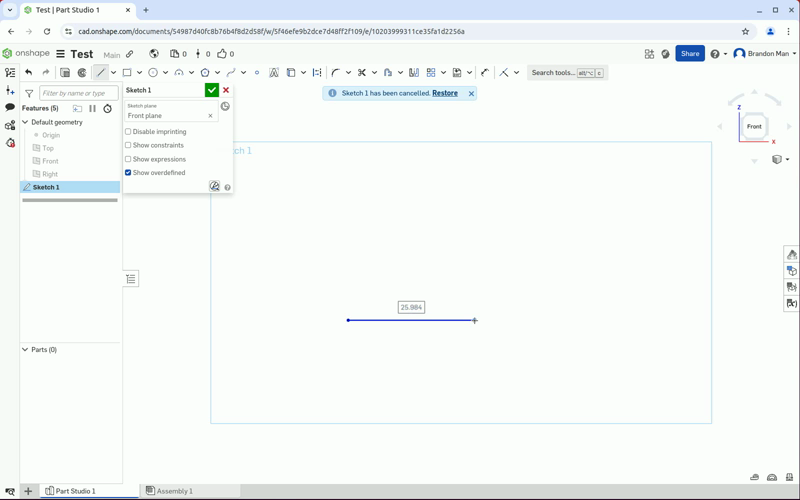
mouse_move(474, 246)
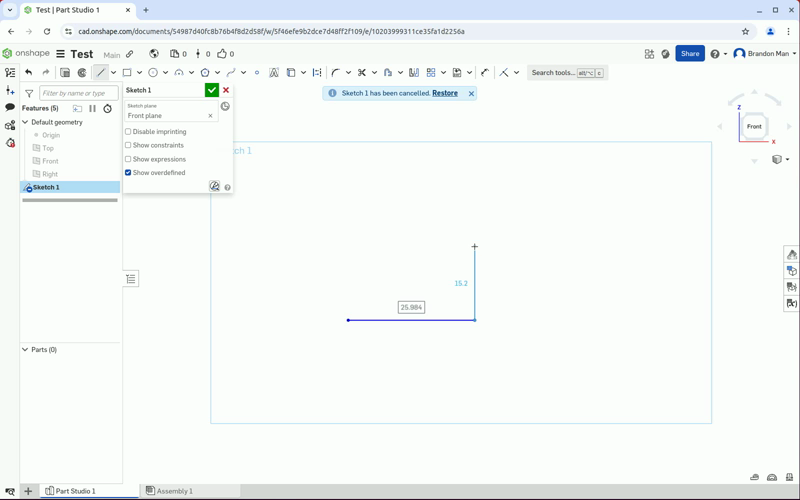
click(474, 246)
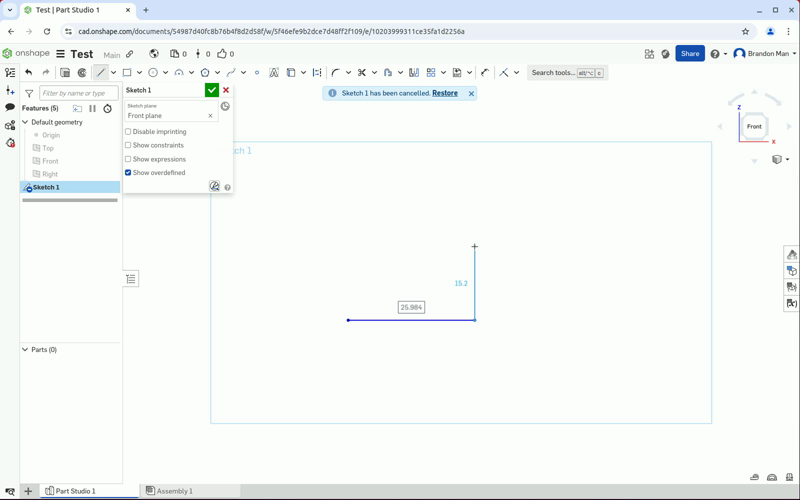
key_up(shift)
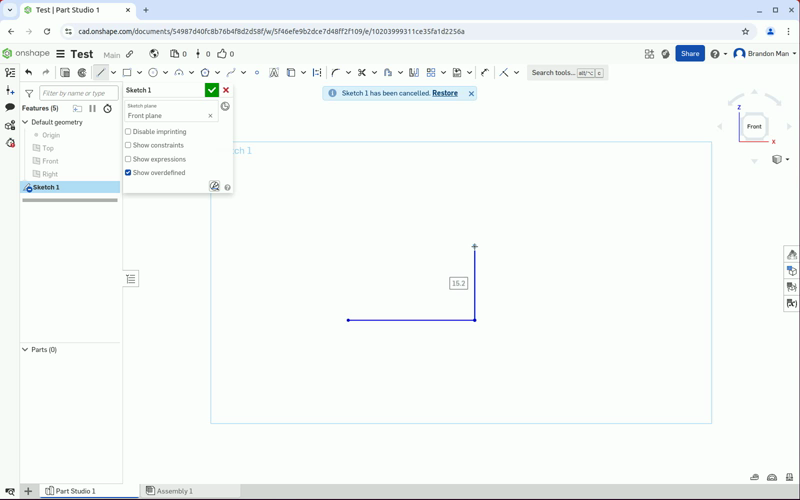
key_down(shift)
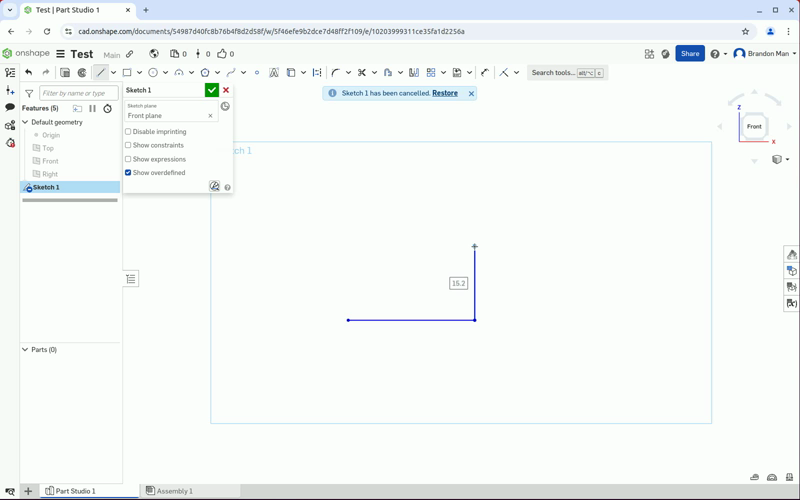
mouse_move(348, 246)
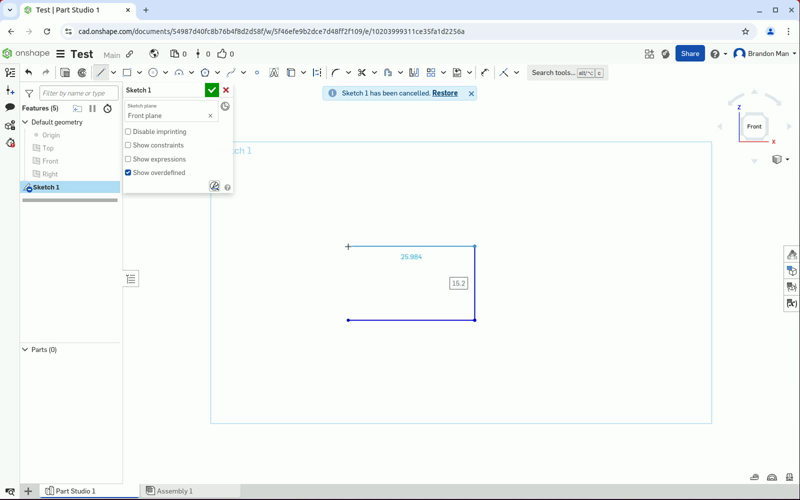
click(348, 246)
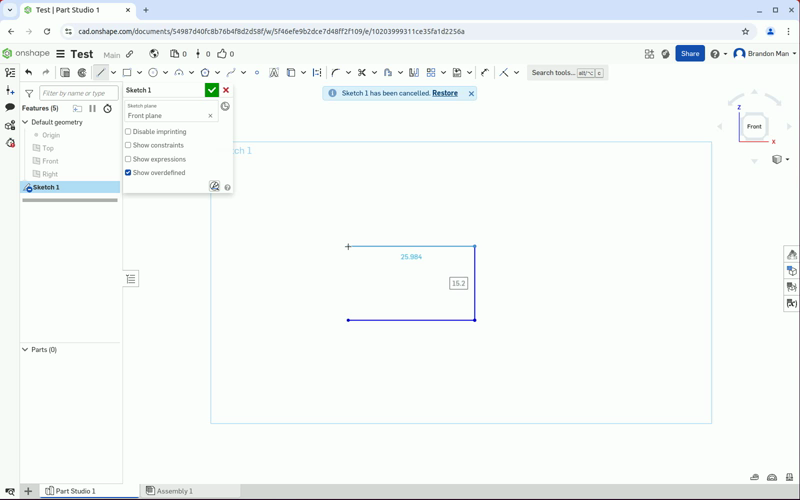
key_up(shift)
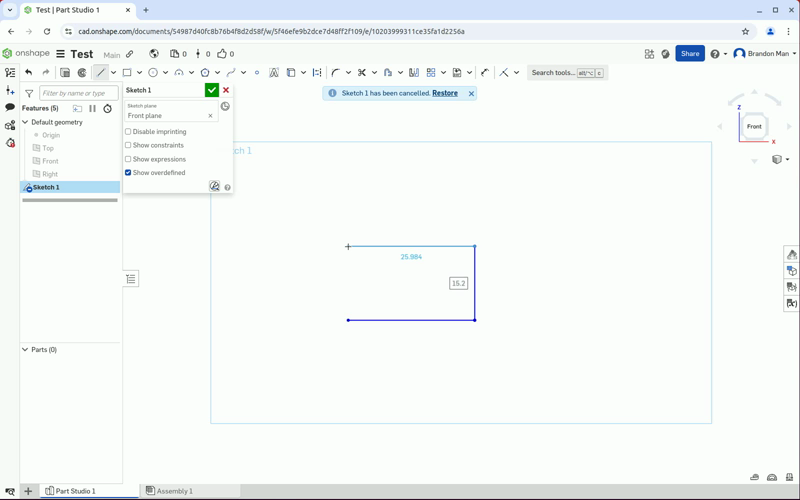
key_down(shift)
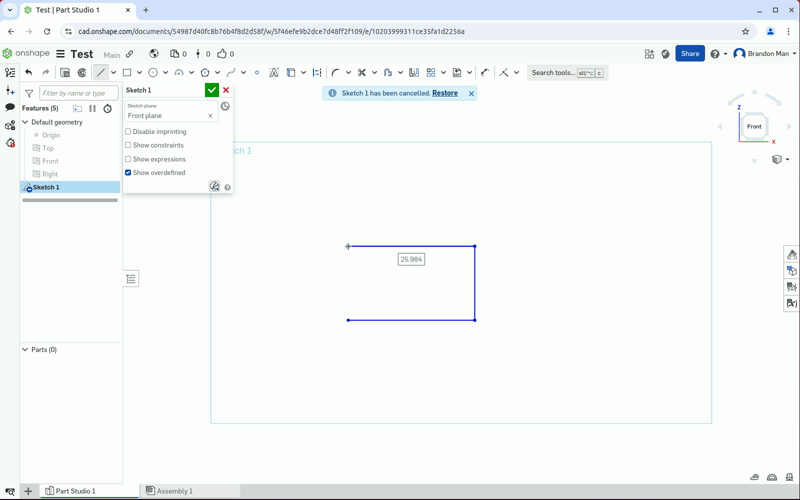
mouse_move(348, 320)
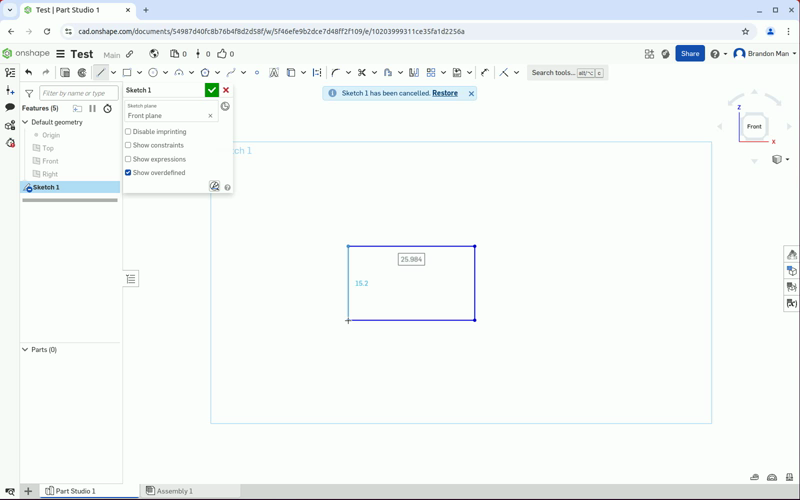
key_up(shift)
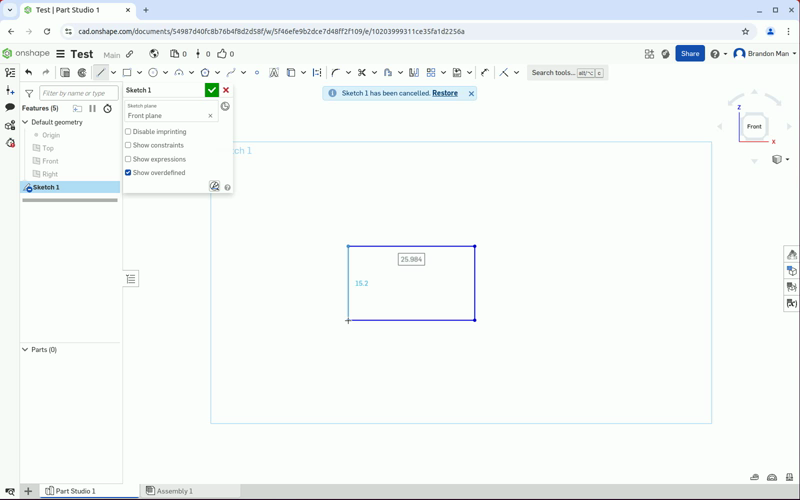
click(348, 320)
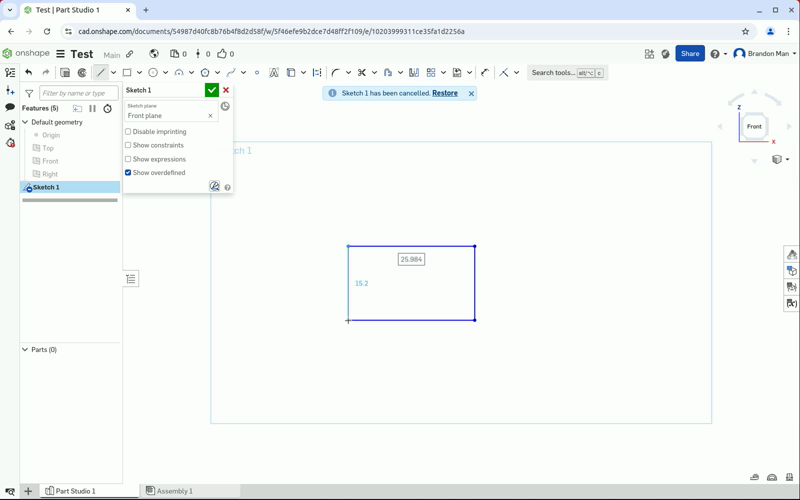
key(esc)
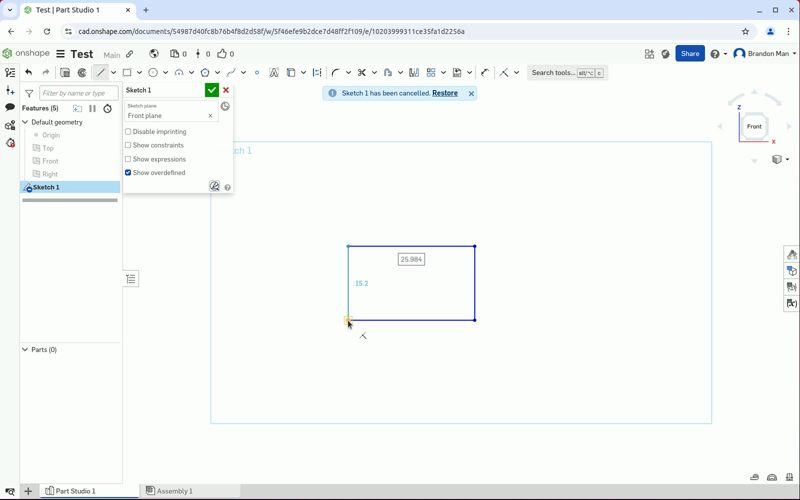
mouse_move(452, 263)
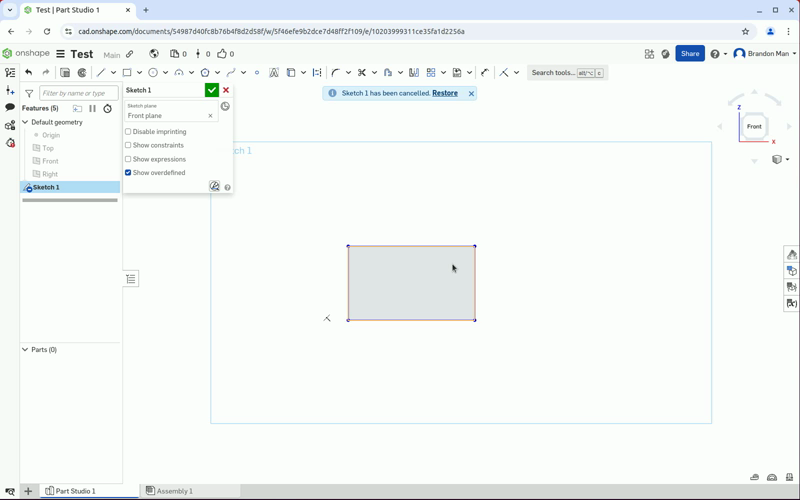
click(452, 263)
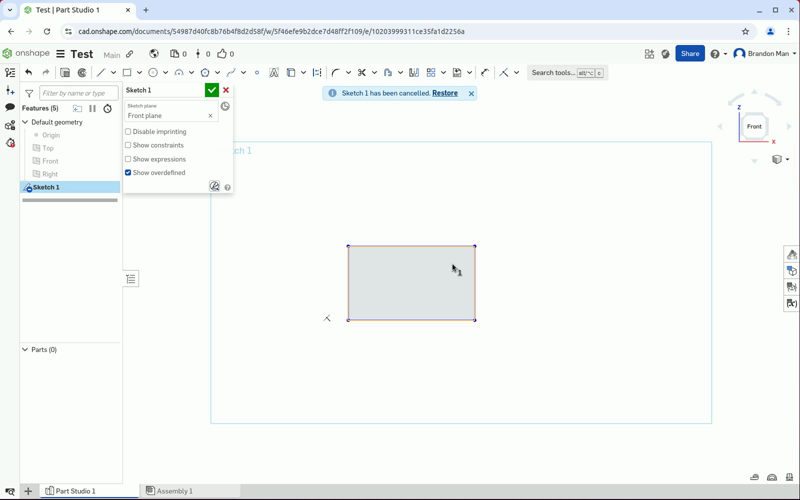
mouse_move(73, 352)
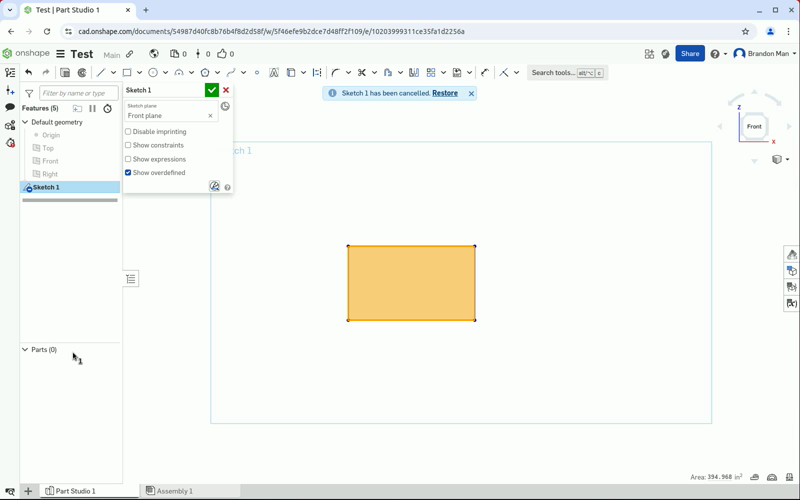
key(shift+y)
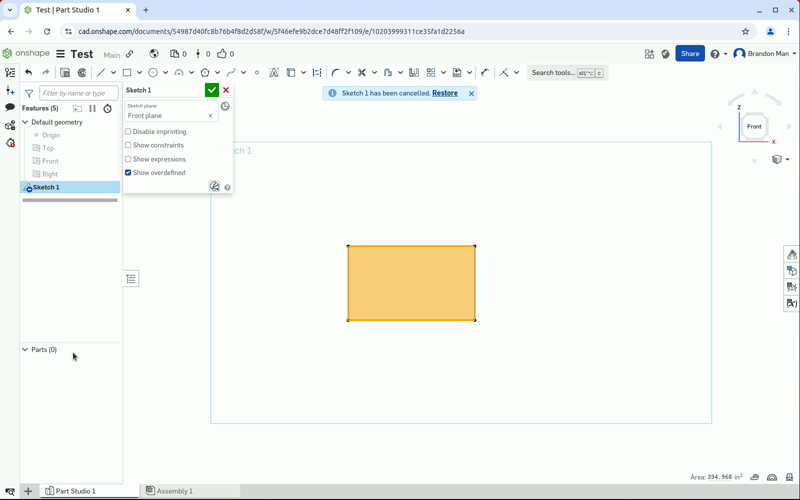
key(shift+e)
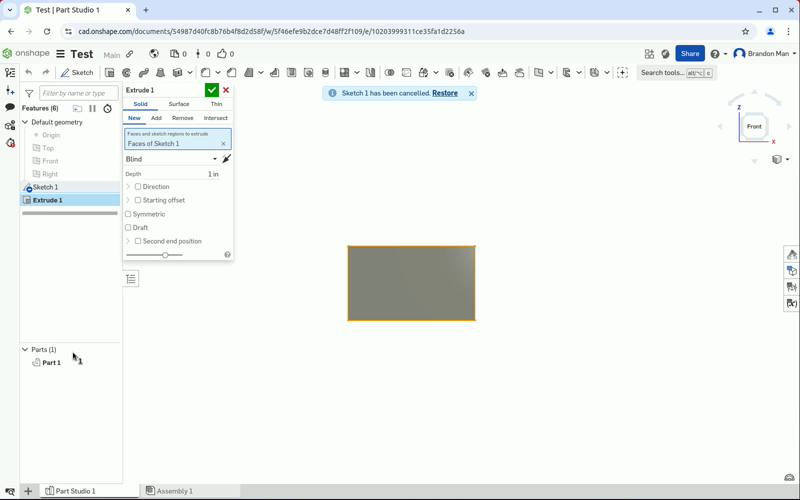
mouse_move(143, 106)
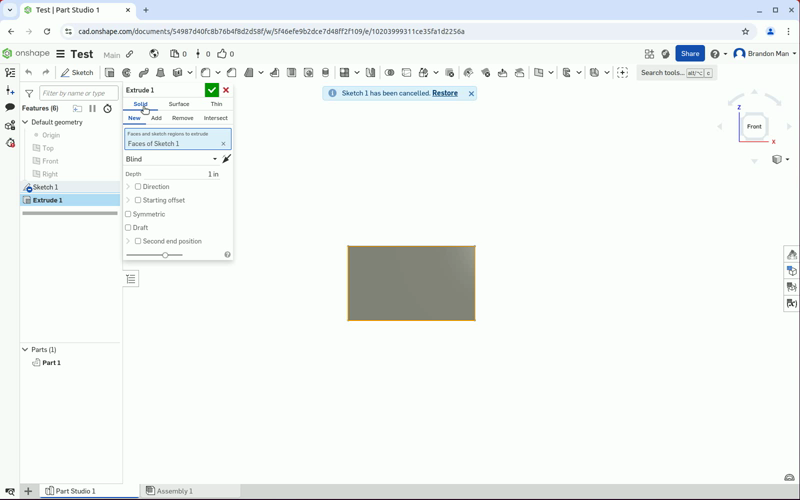
click(143, 106)
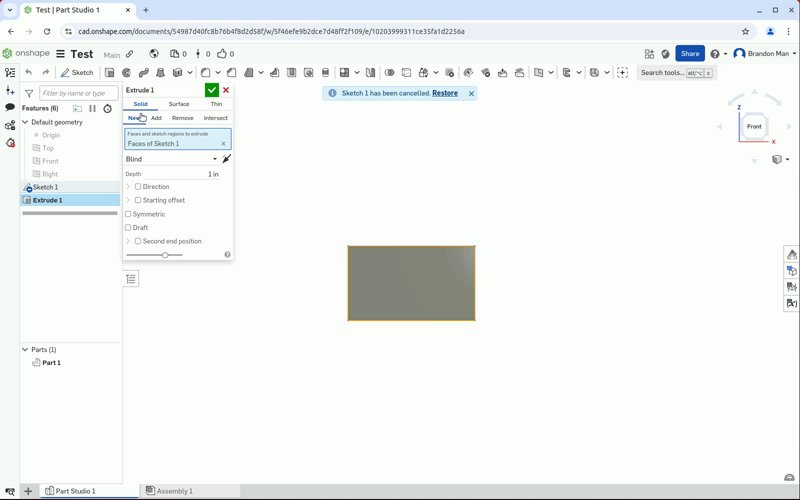
mouse_move(137, 120)
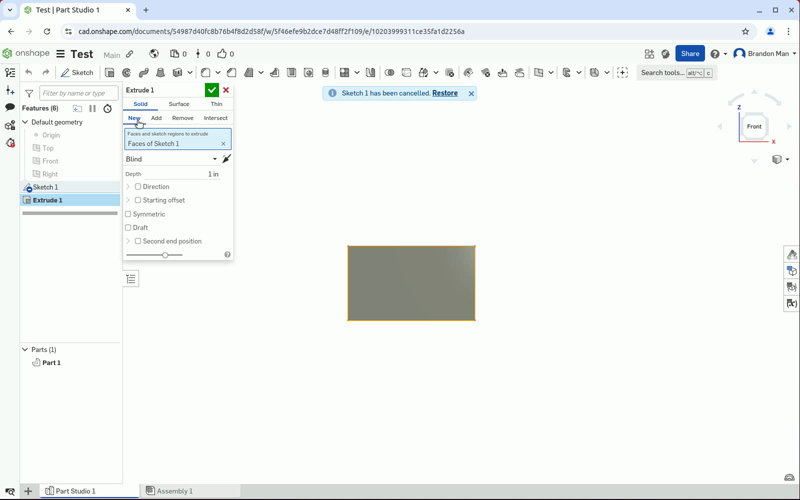
click(137, 120)
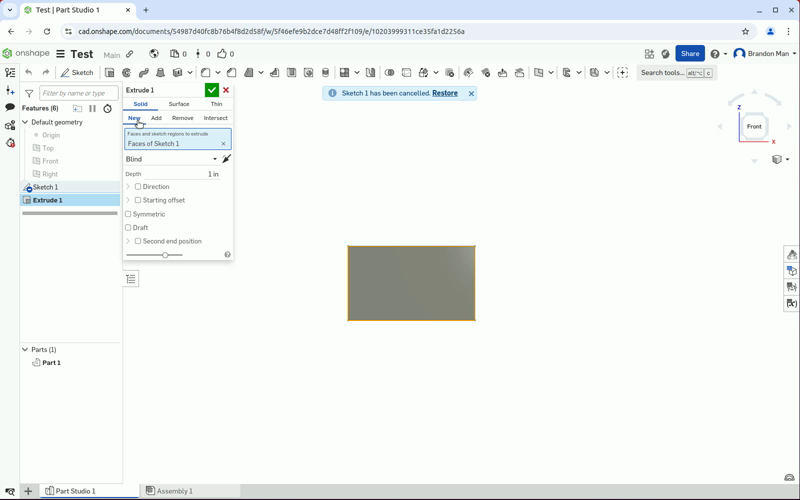
key(tab, 4)
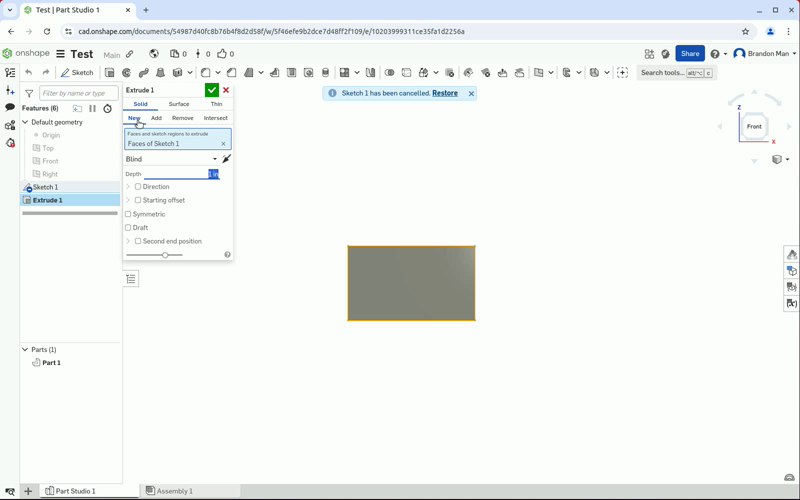
text(8.425)
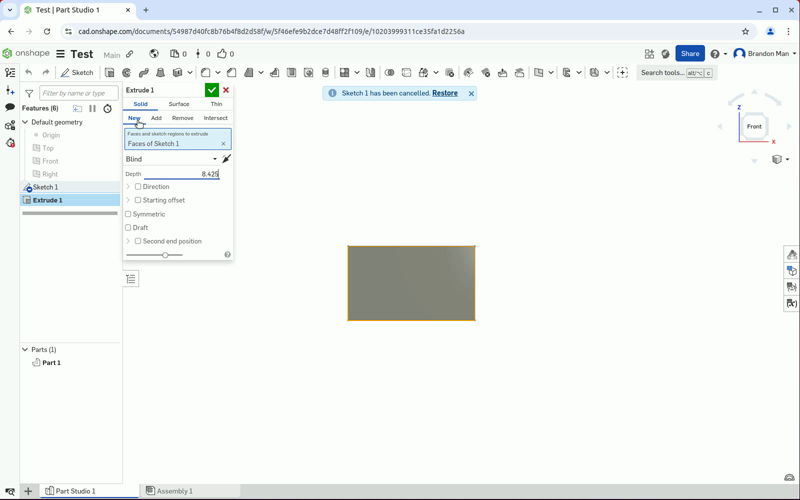
key(tab, 3)
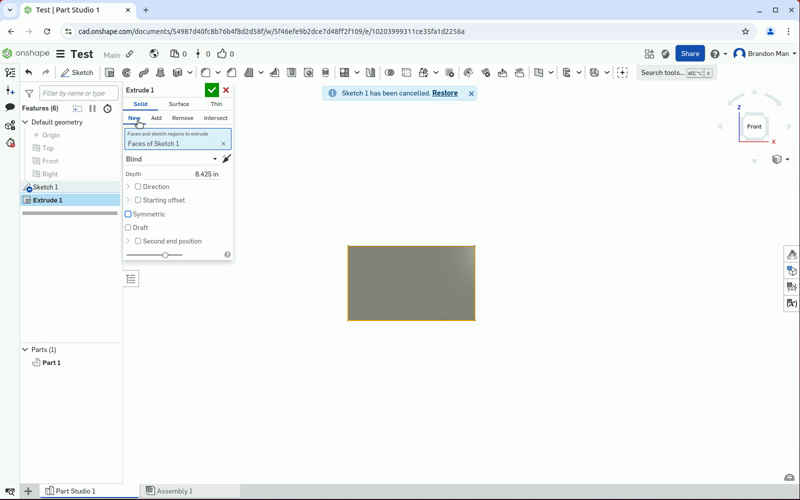
key(tab, 2)
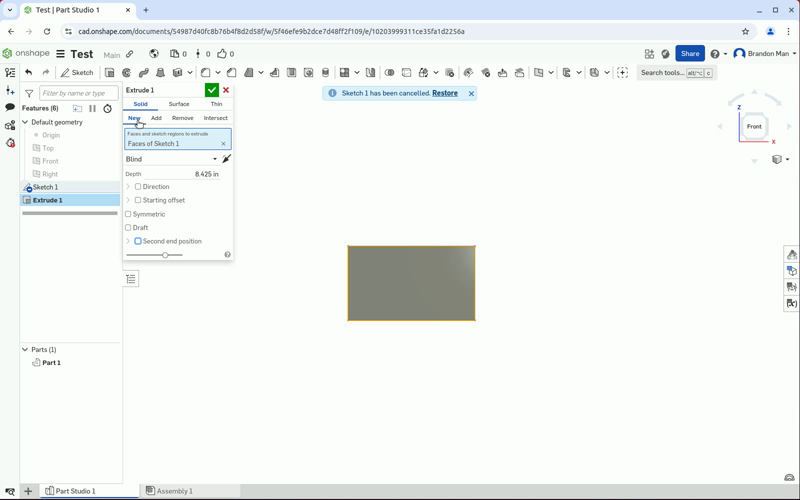
key(space)
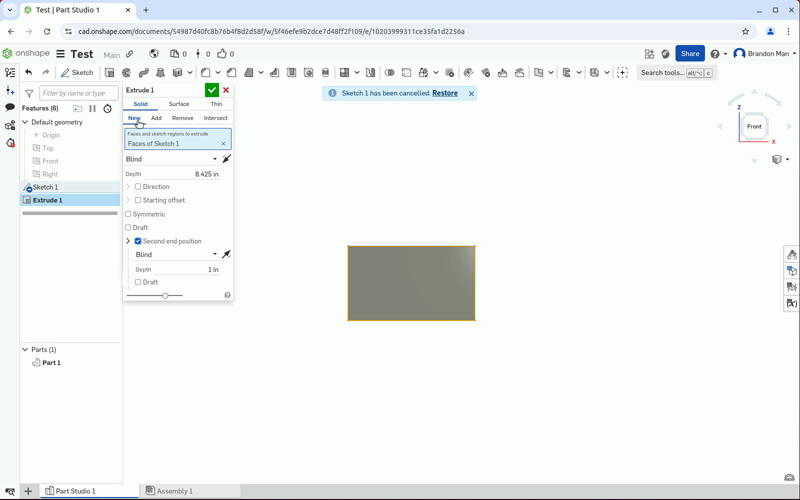
key(tab, 3)
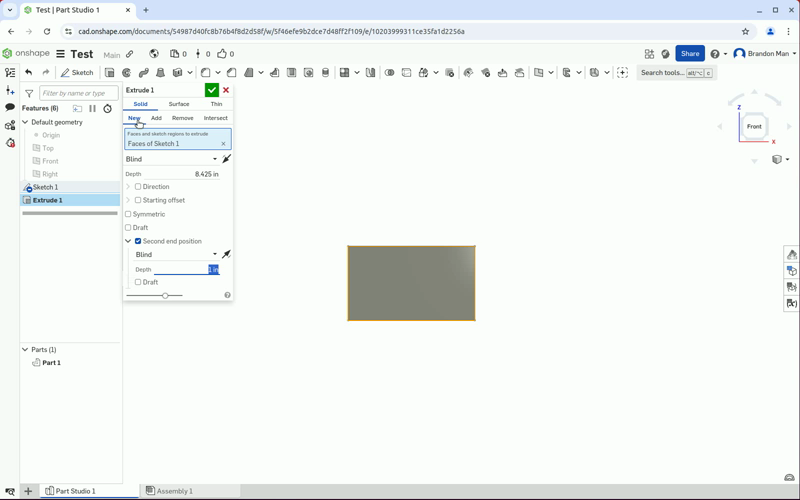
text(8.425)
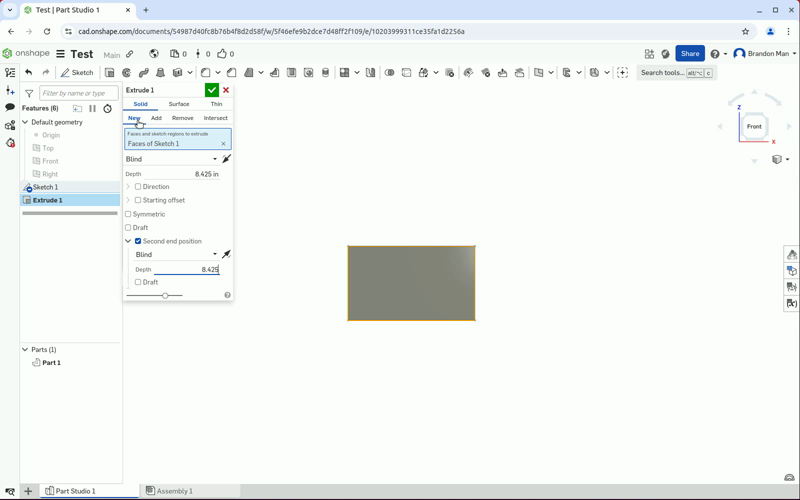
key(enter)
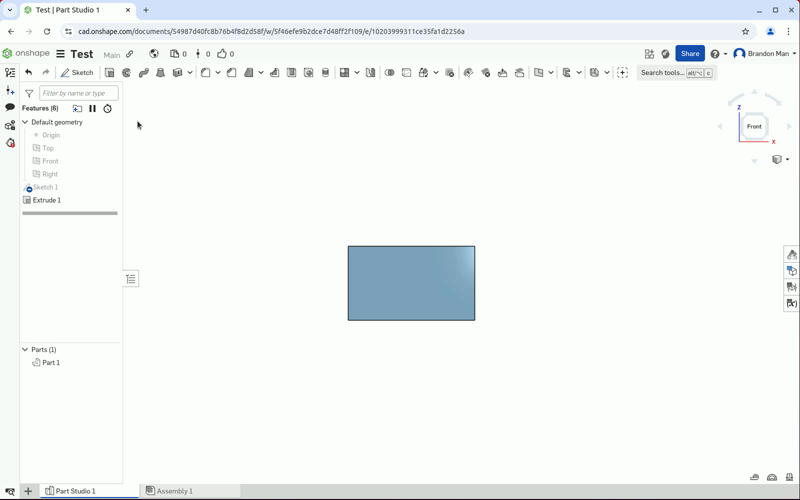
key(shift+h)
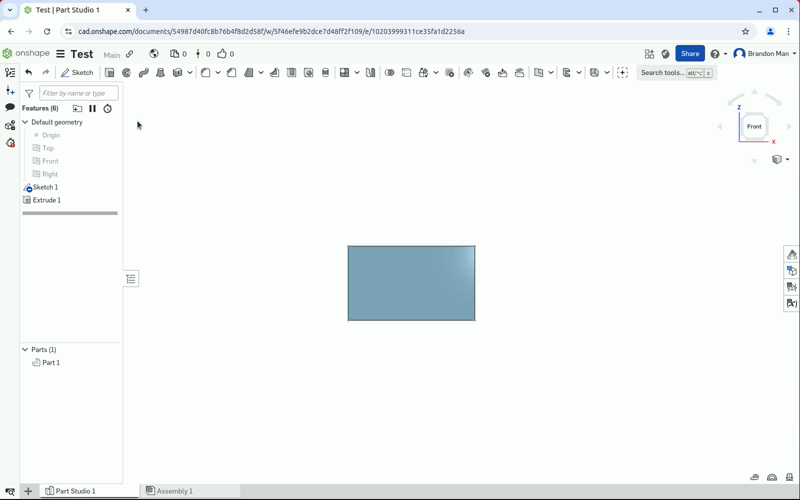
key(shift+h)
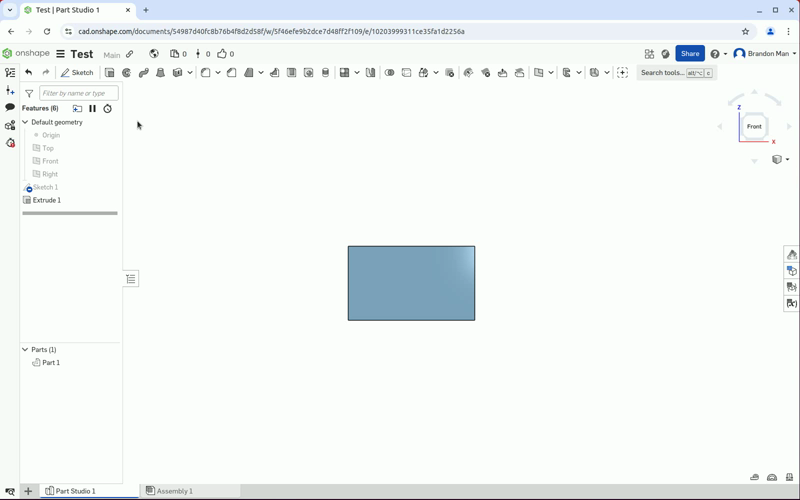
mouse_move(73, 189)
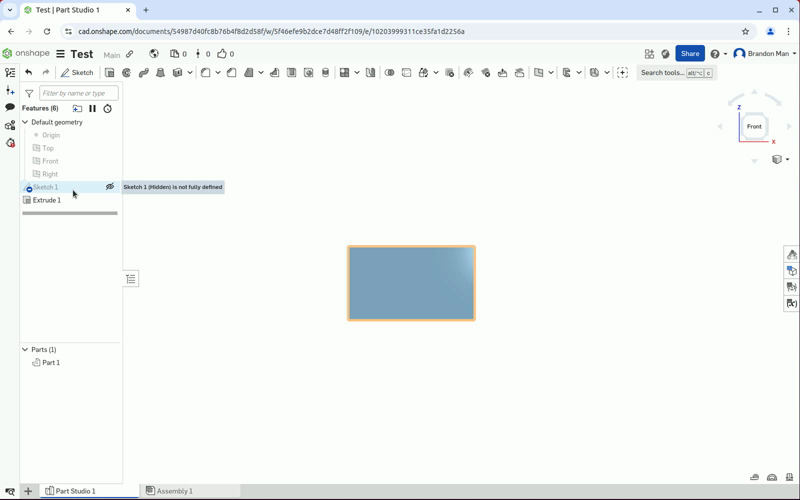
click(73, 189)
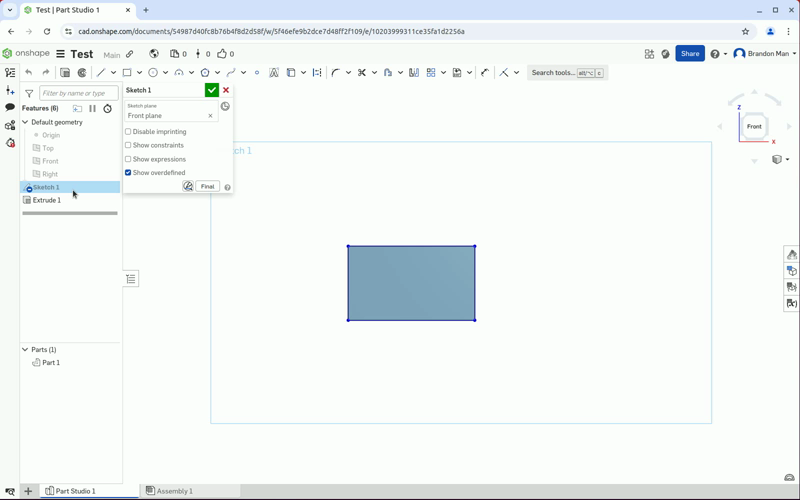
mouse_move(229, 92)
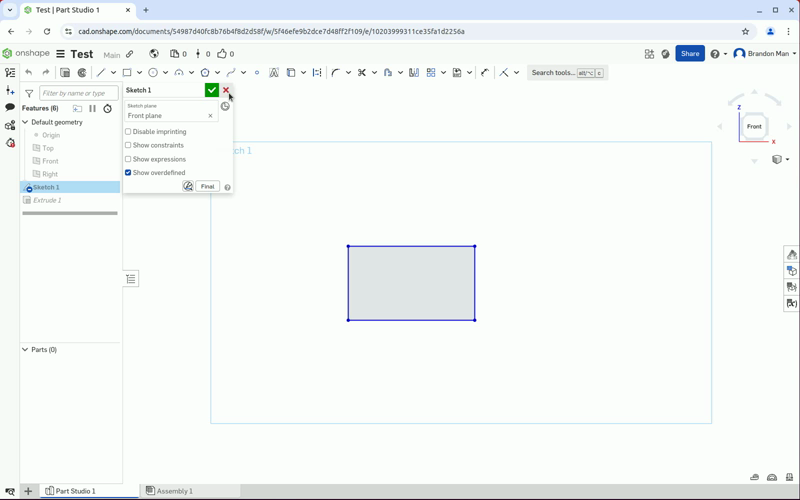
click(229, 92)
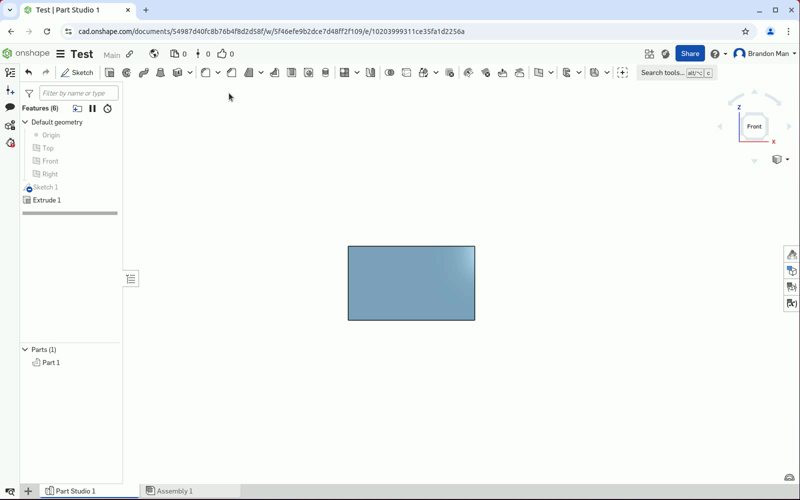
mouse_move(73, 352)
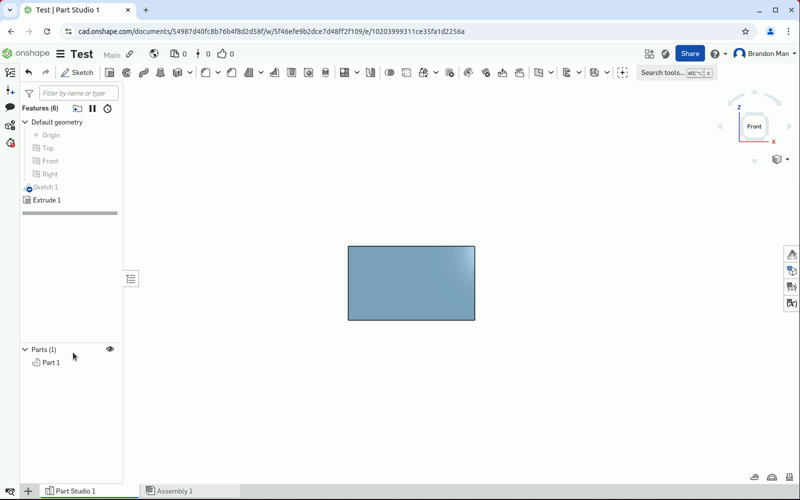
key(y)
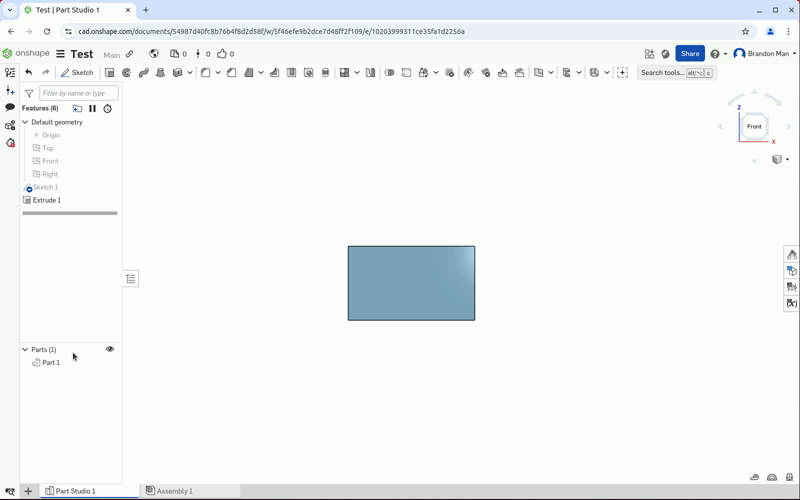
key(shift+p)
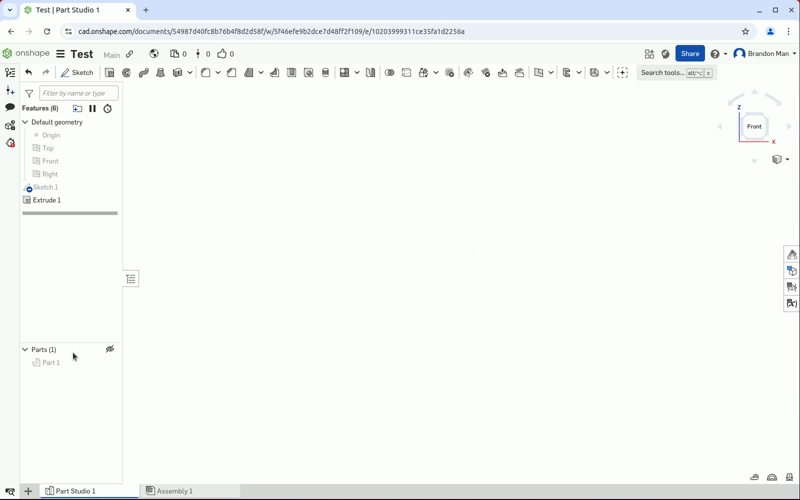
key(space)
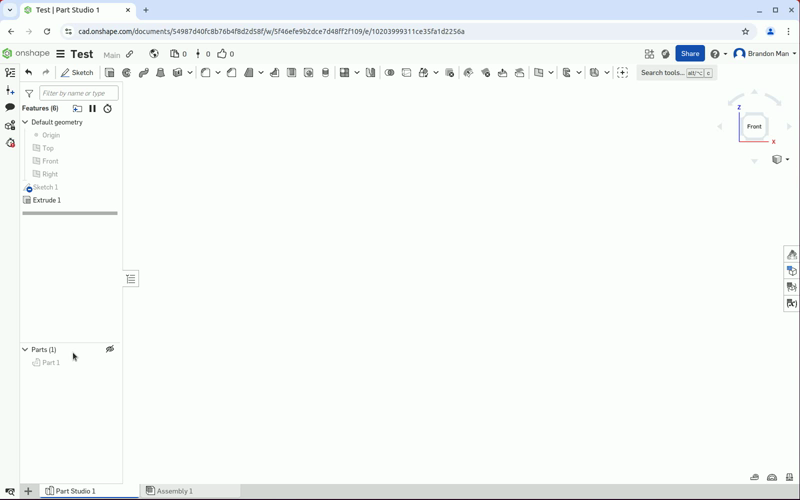
key_down(shift)
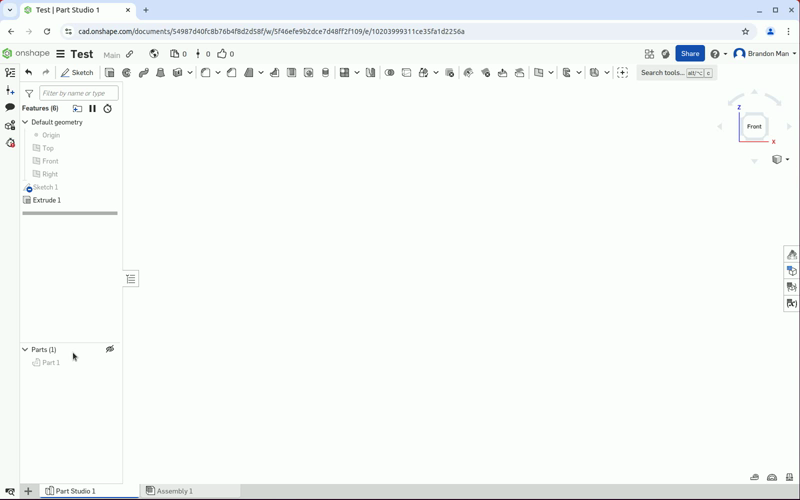
key(left)
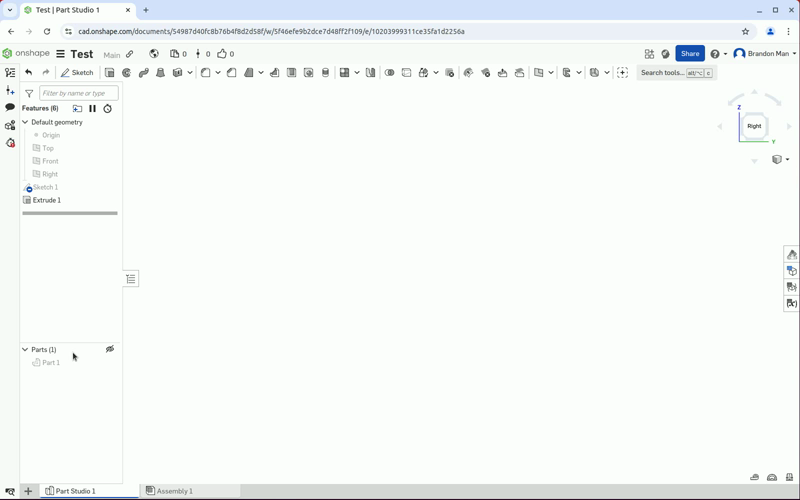
key_up(shift)
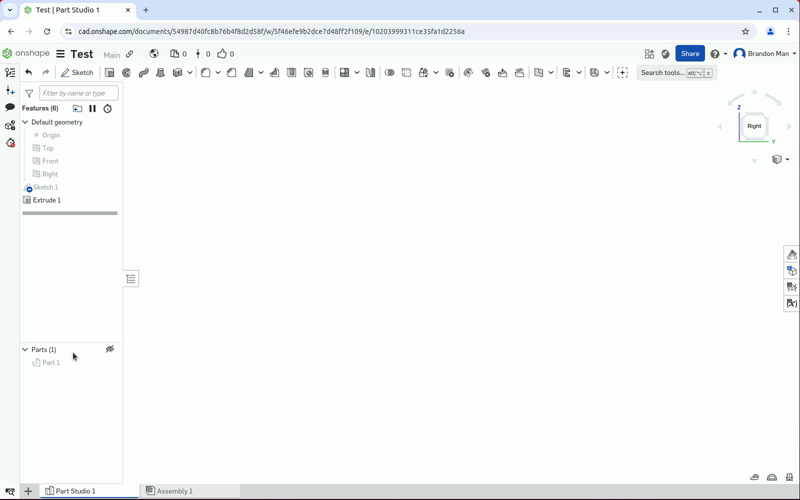
mouse_move(73, 352)
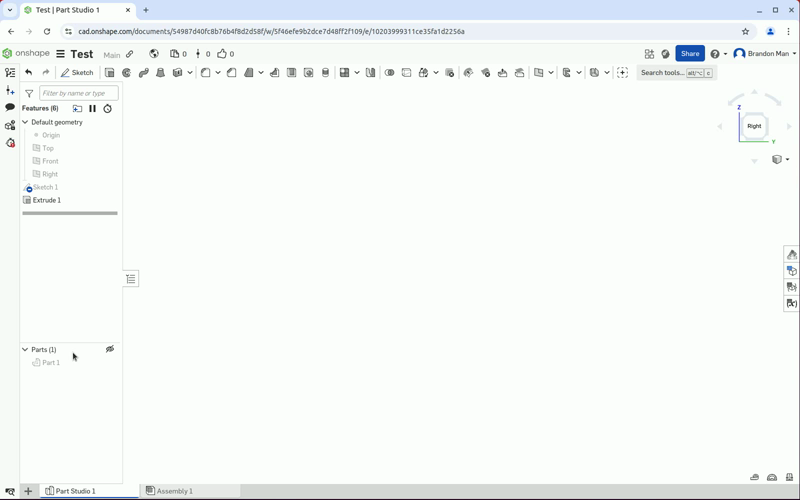
key(shift+y)
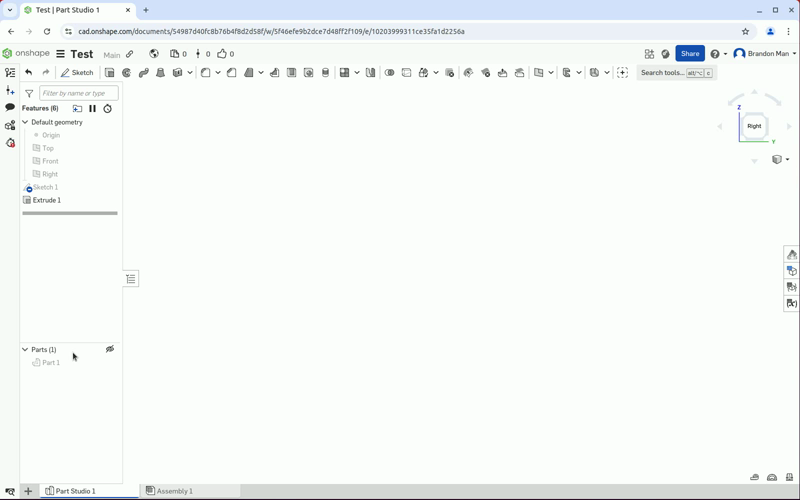
key(shift+s)
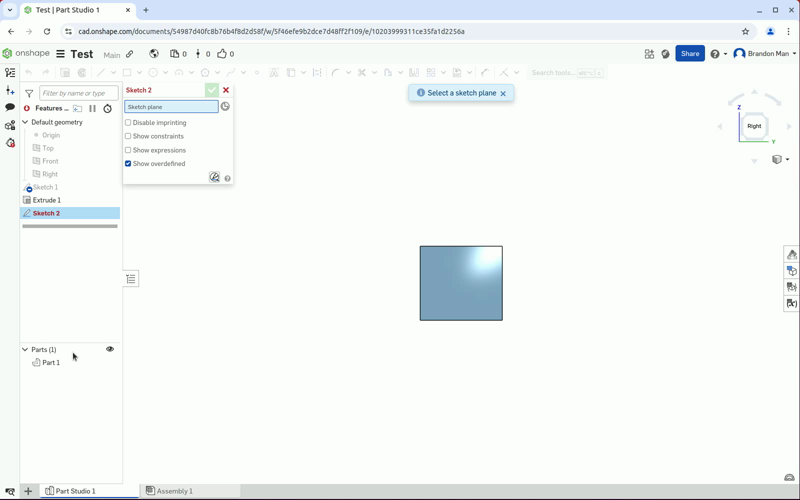
mouse_move(73, 176)
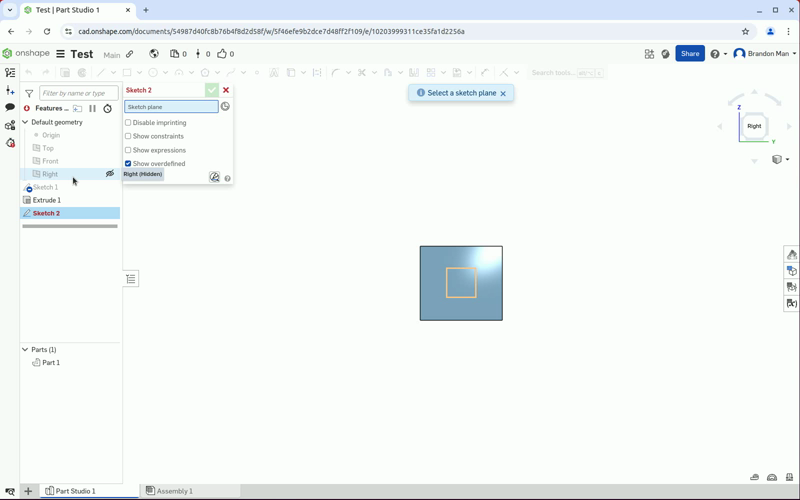
click(73, 176)
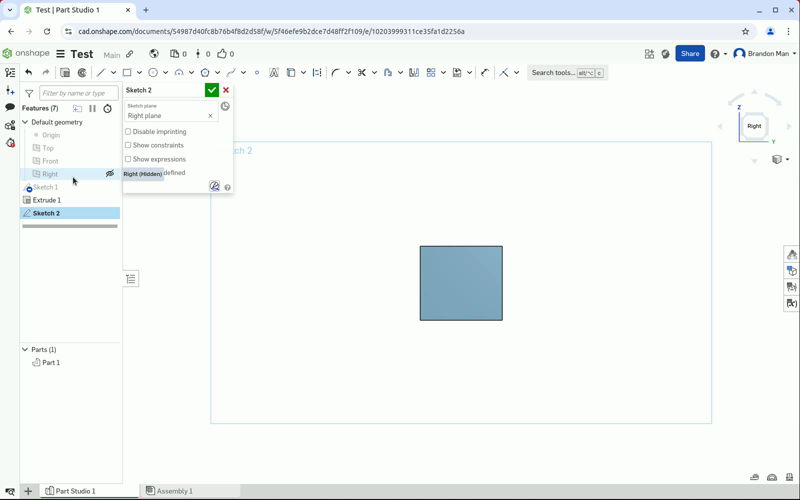
mouse_move(73, 352)
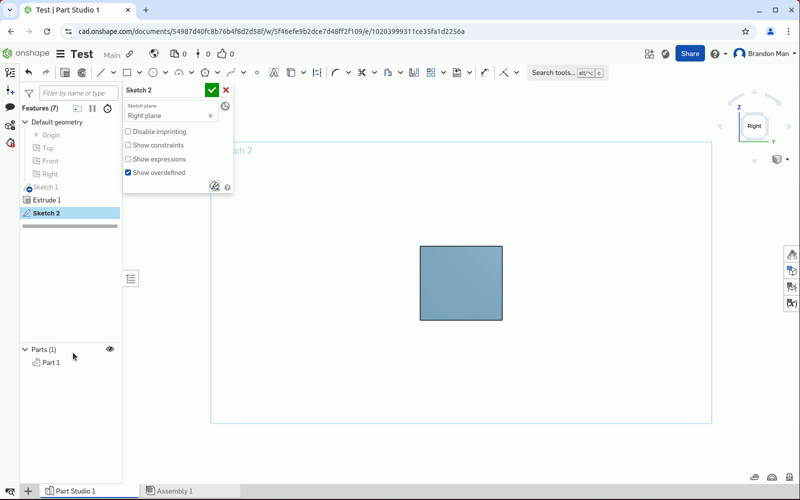
key(y)
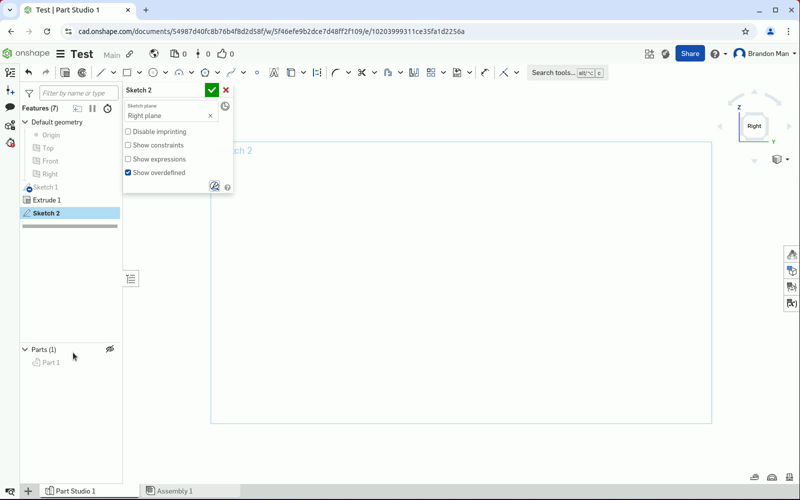
key(l)
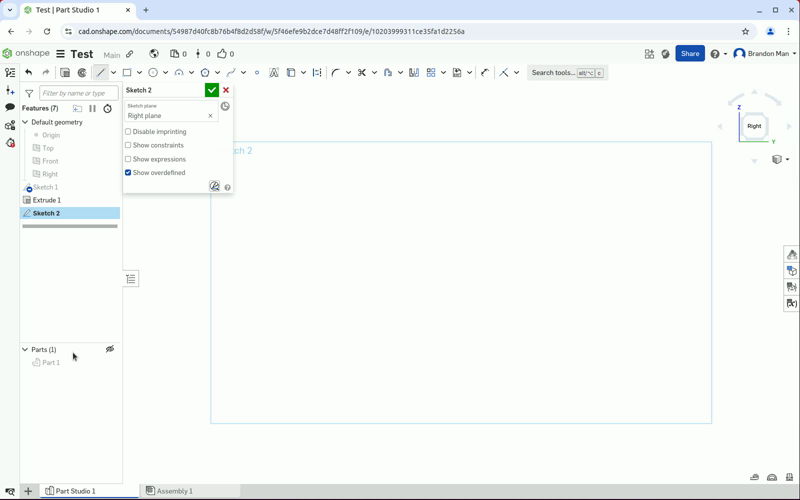
key_down(shift)
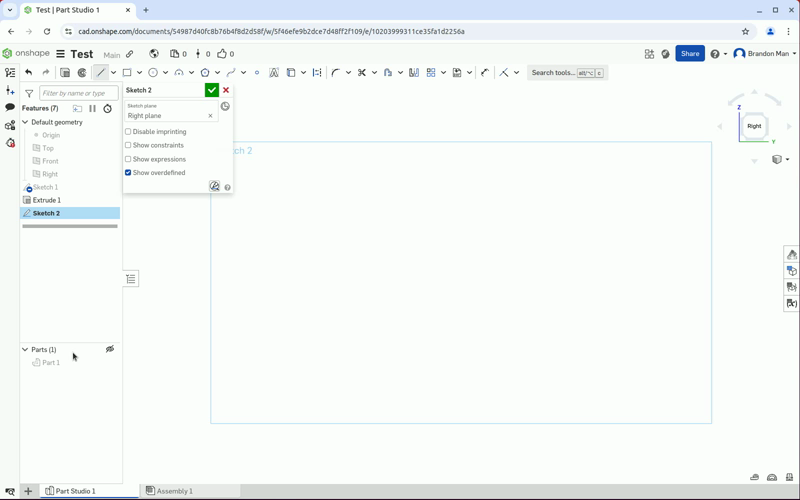
mouse_move(529, 197)
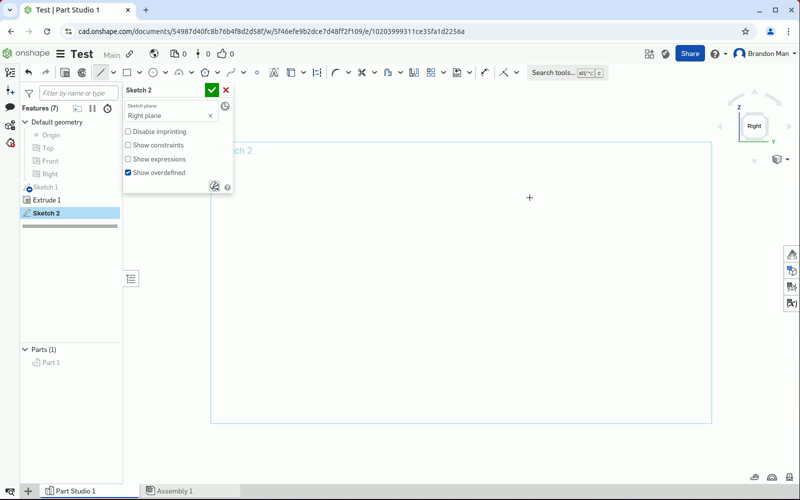
click(529, 197)
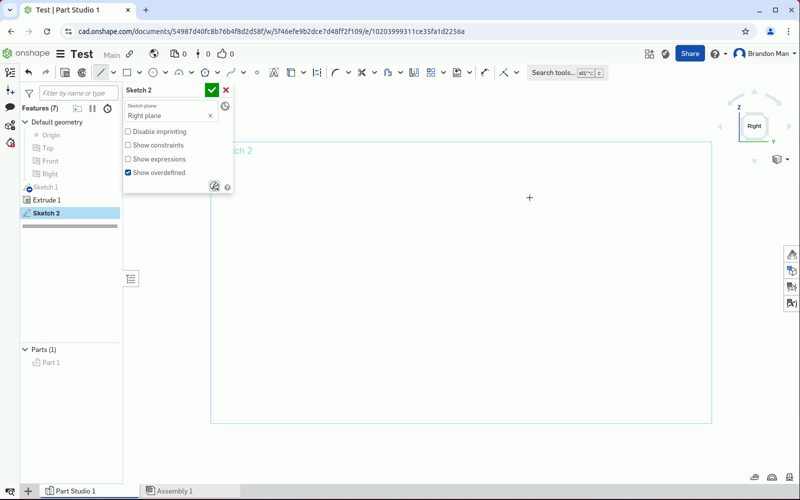
key_up(shift)
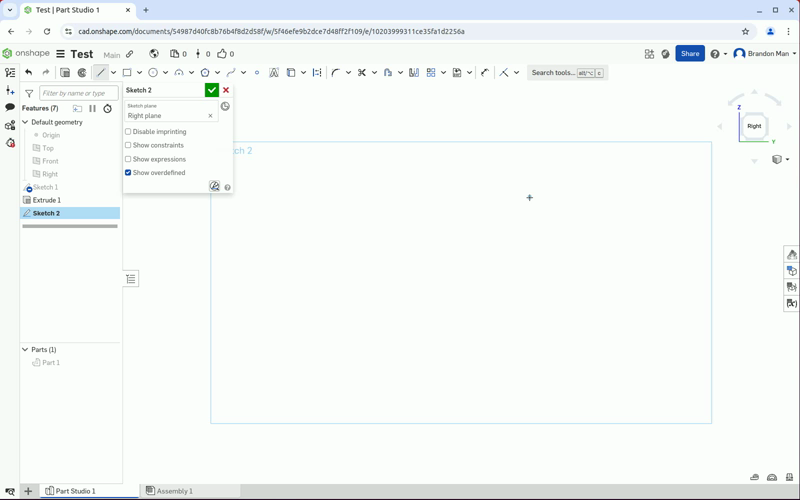
key_down(shift)
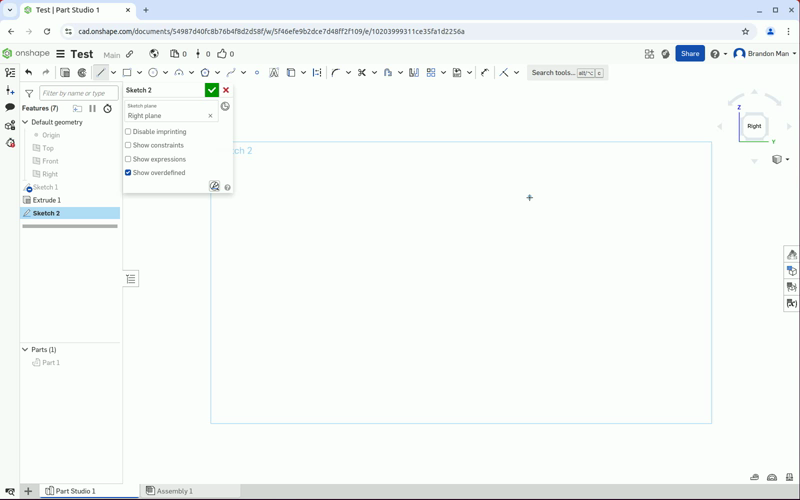
mouse_move(559, 197)
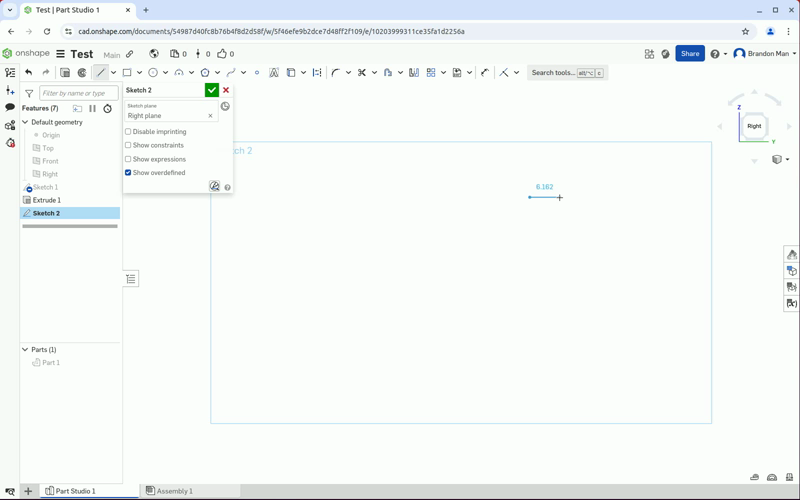
mouse_move(557, 197)
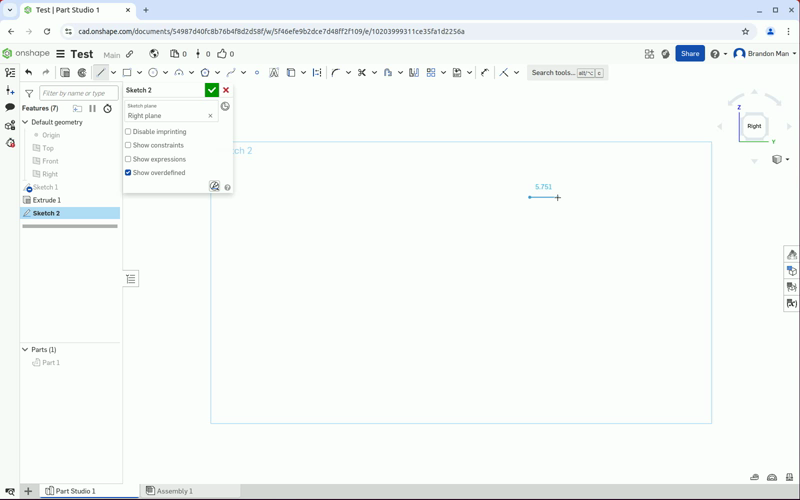
click(557, 197)
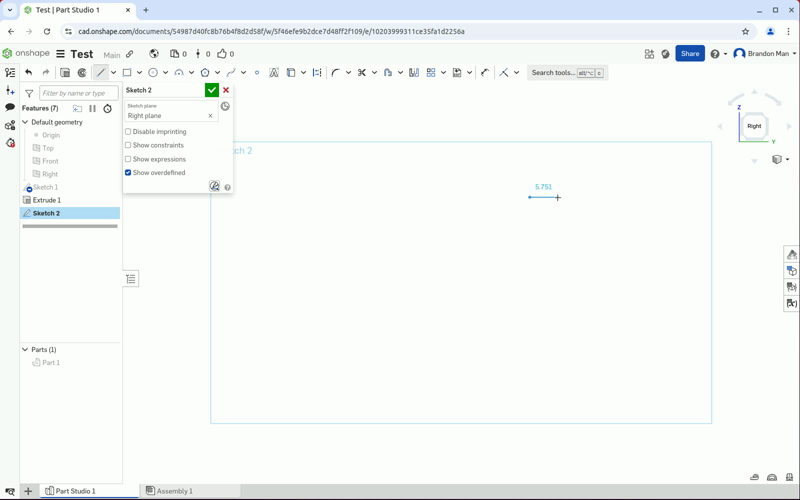
key_up(shift)
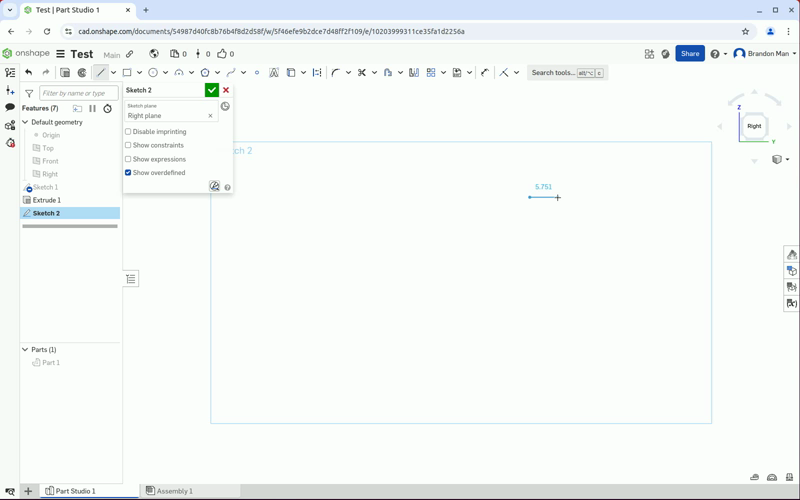
key_down(shift)
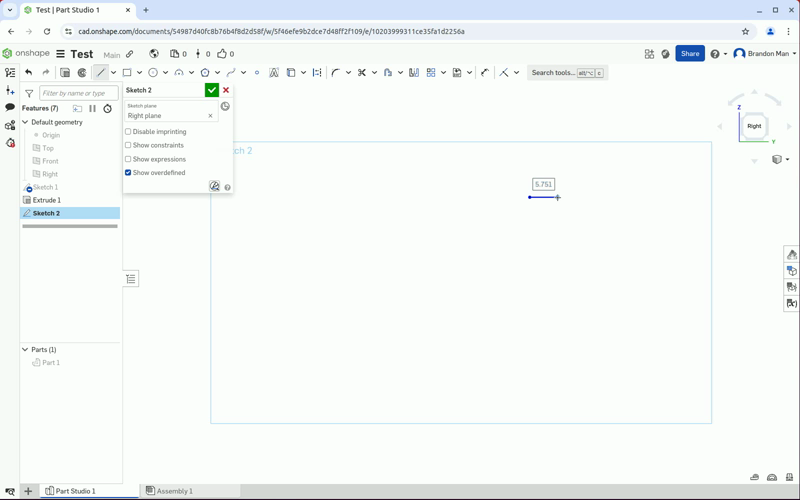
mouse_move(587, 197)
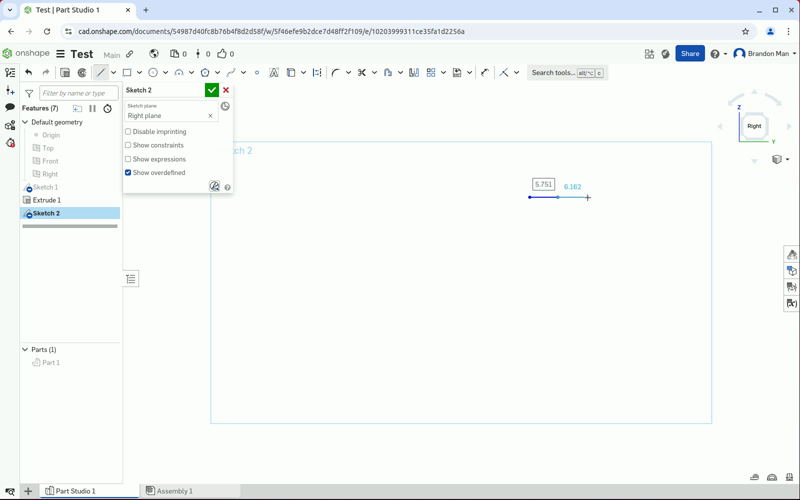
mouse_move(557, 178)
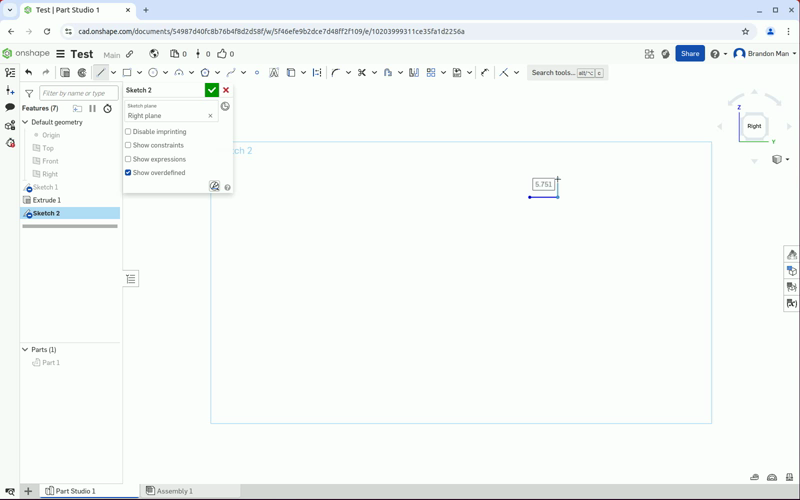
click(557, 178)
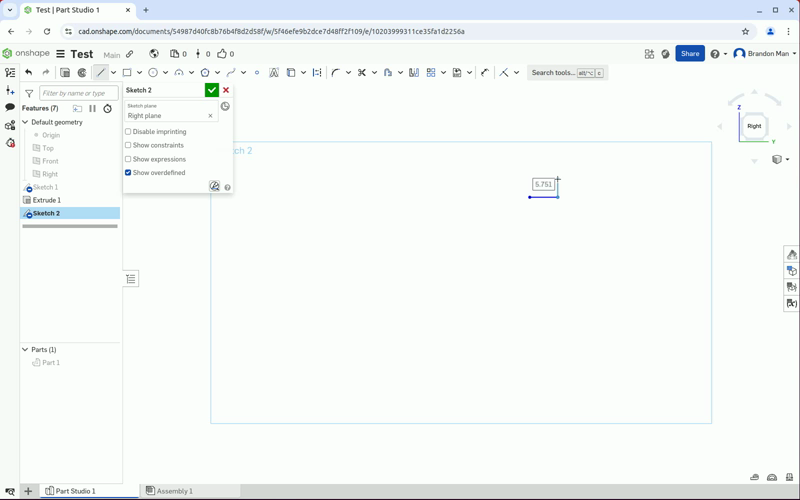
key_up(shift)
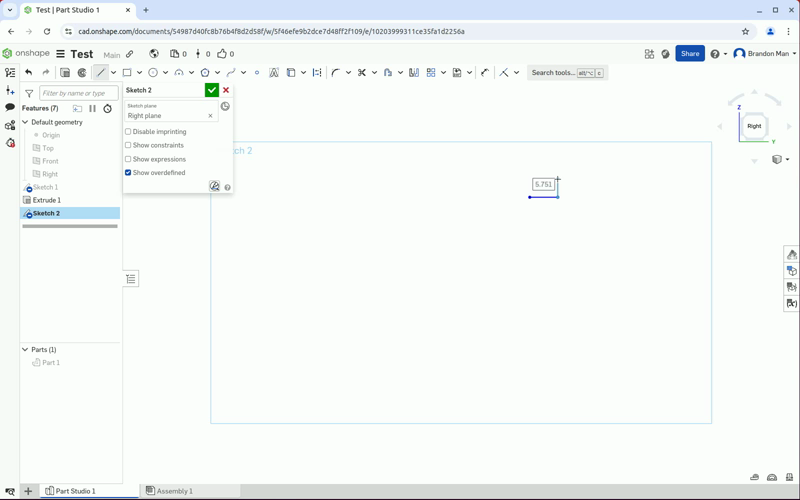
key_down(shift)
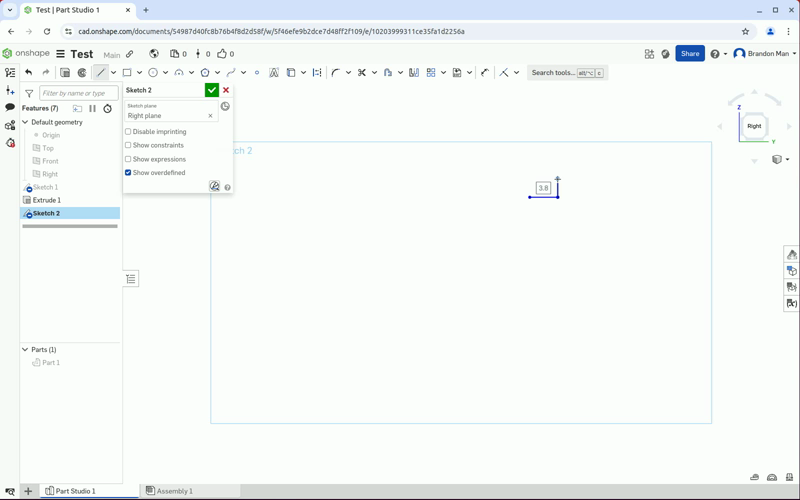
mouse_move(587, 178)
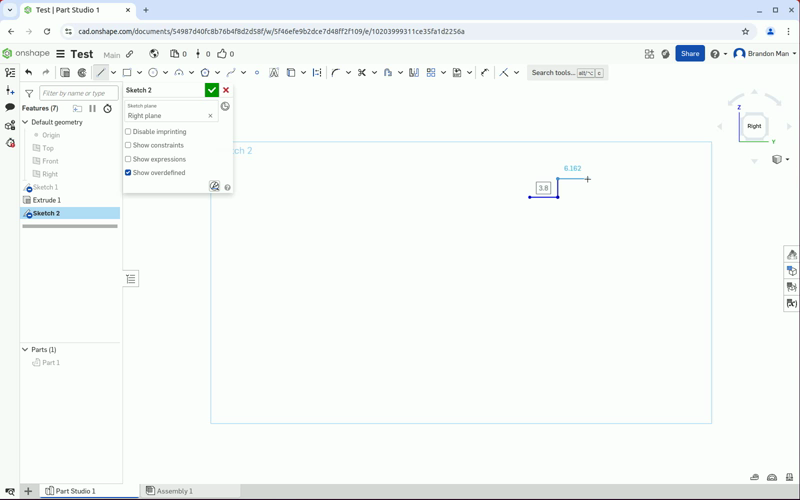
mouse_move(529, 178)
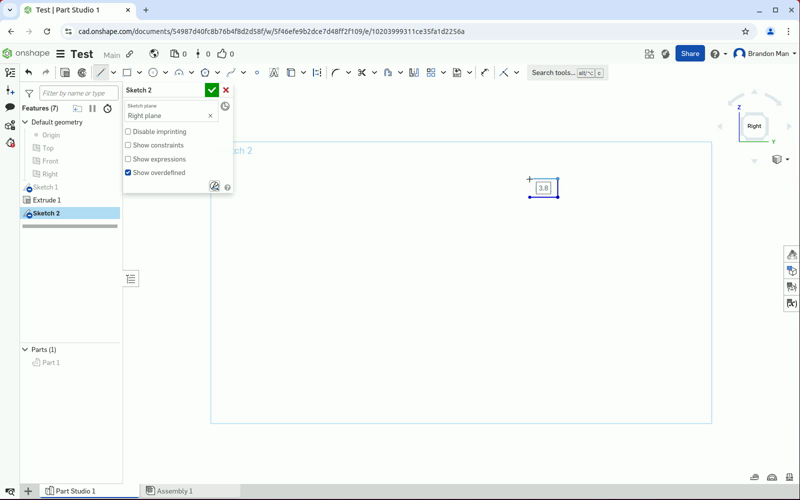
click(529, 178)
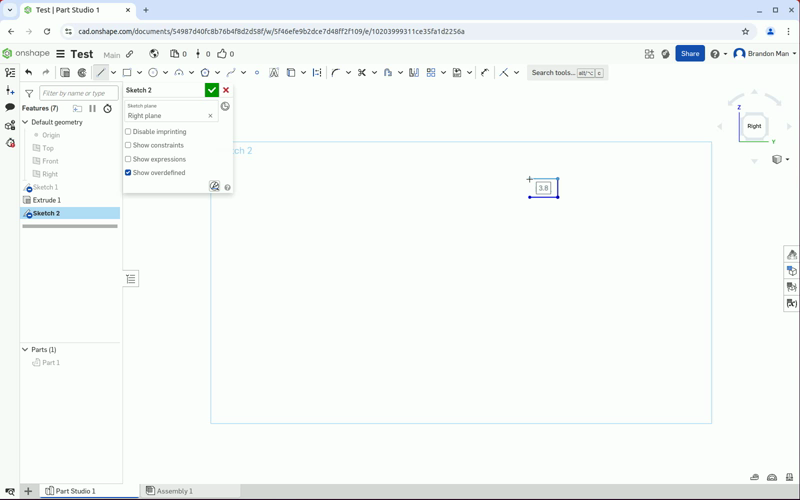
key_up(shift)
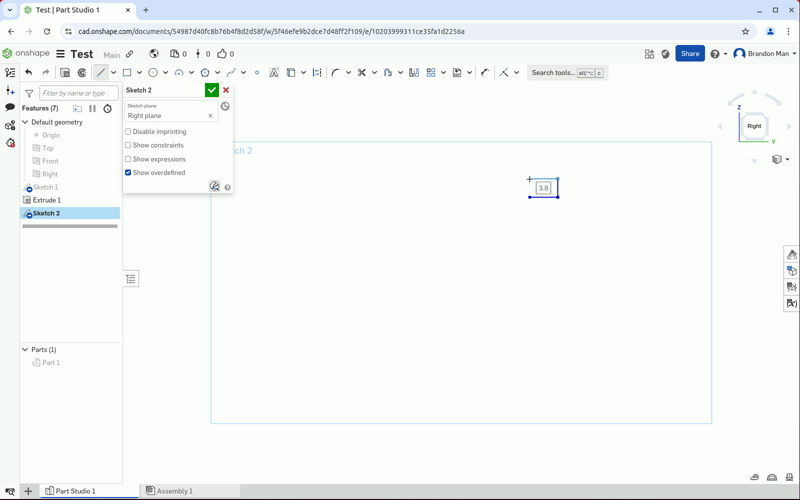
mouse_move(559, 178)
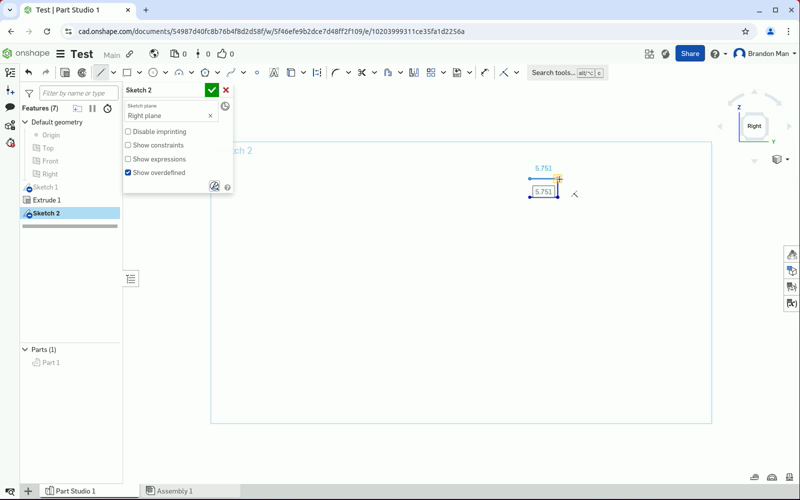
key_down(shift)
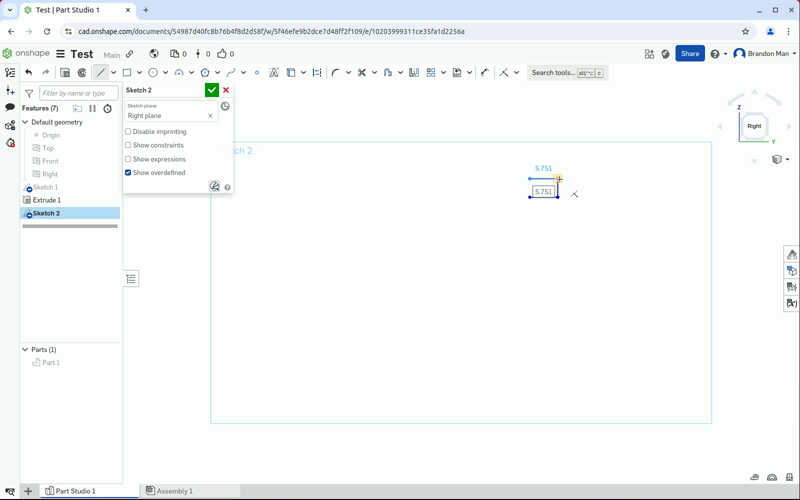
mouse_move(529, 197)
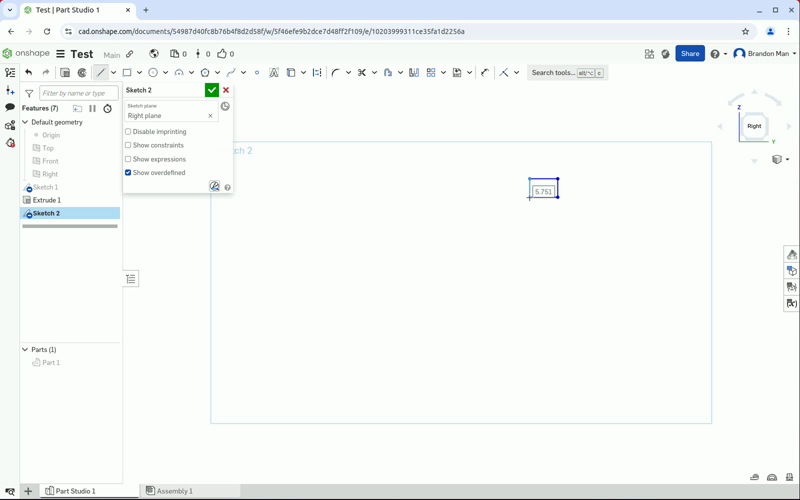
key_up(shift)
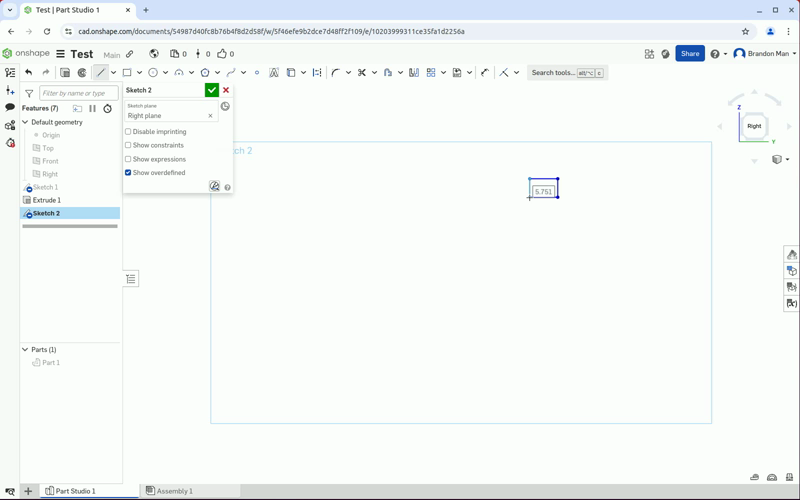
click(529, 197)
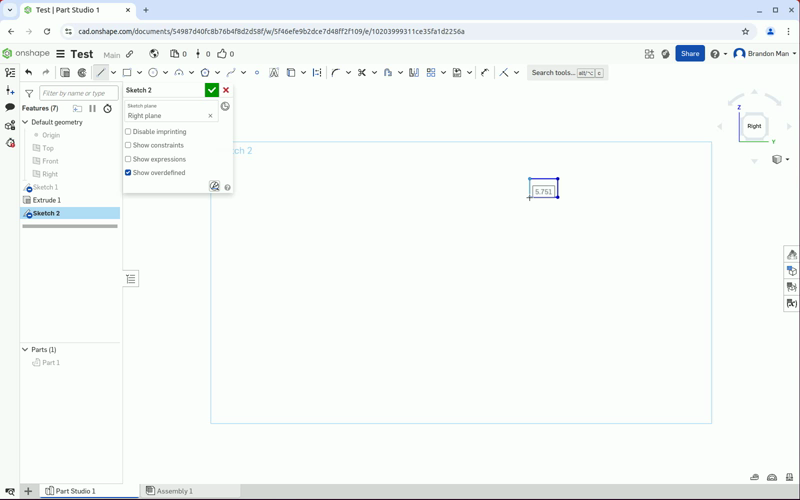
key(esc)
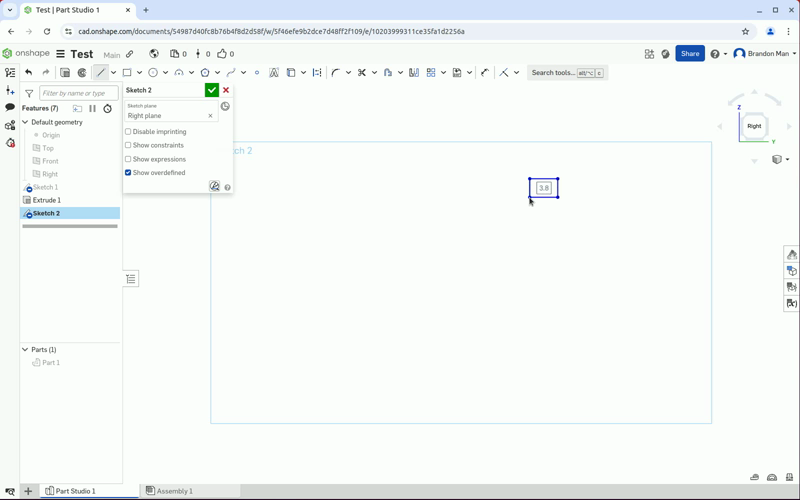
mouse_move(537, 184)
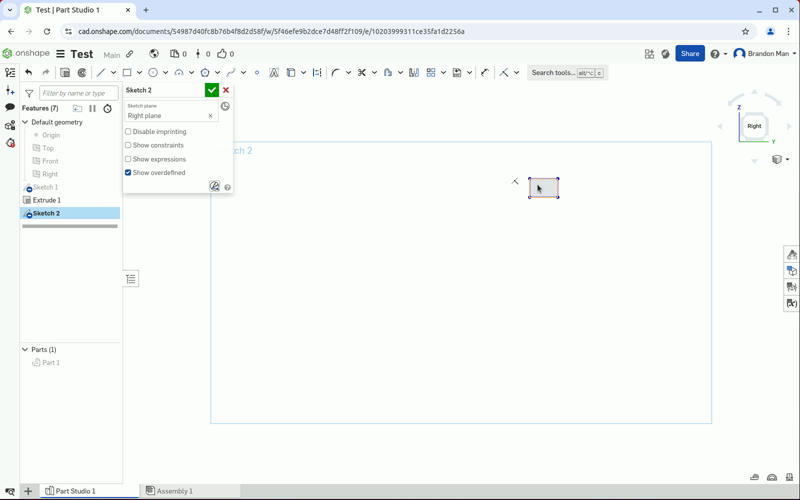
scroll(6)
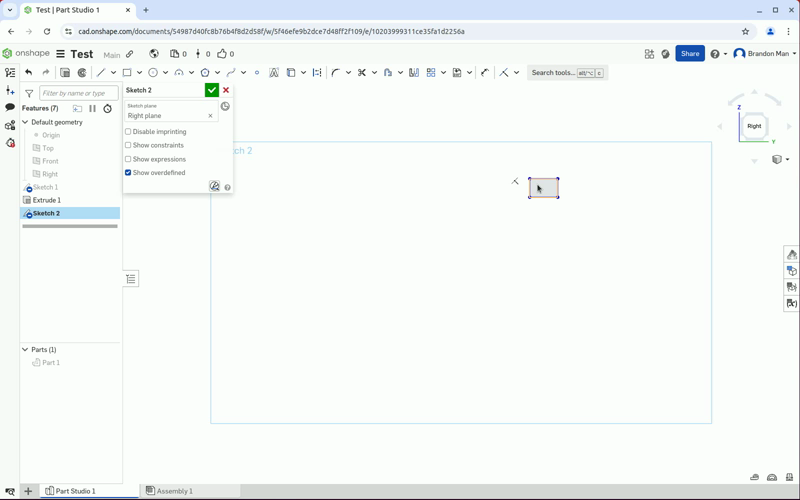
scroll(6)
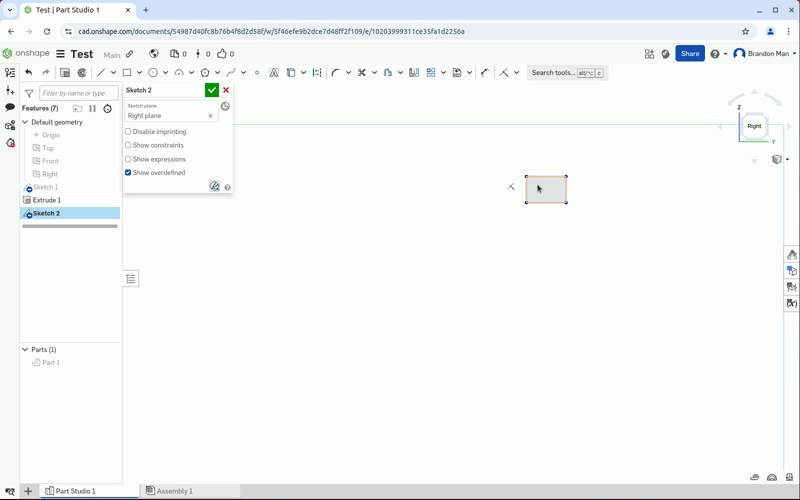
scroll(6)
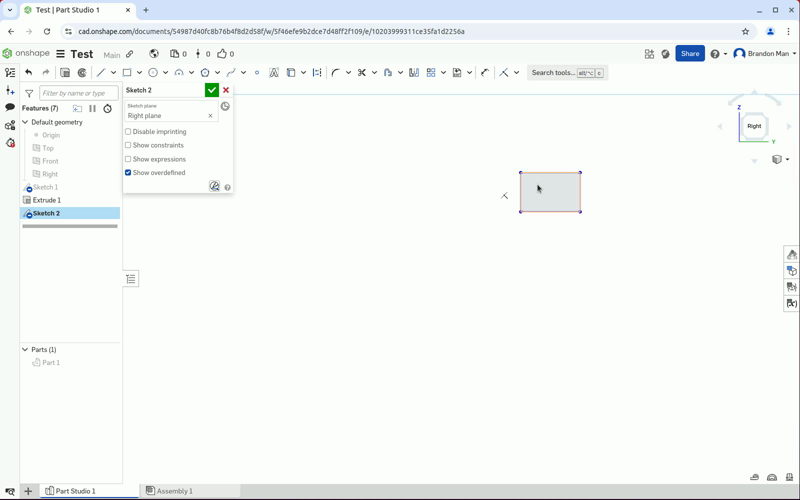
scroll(6)
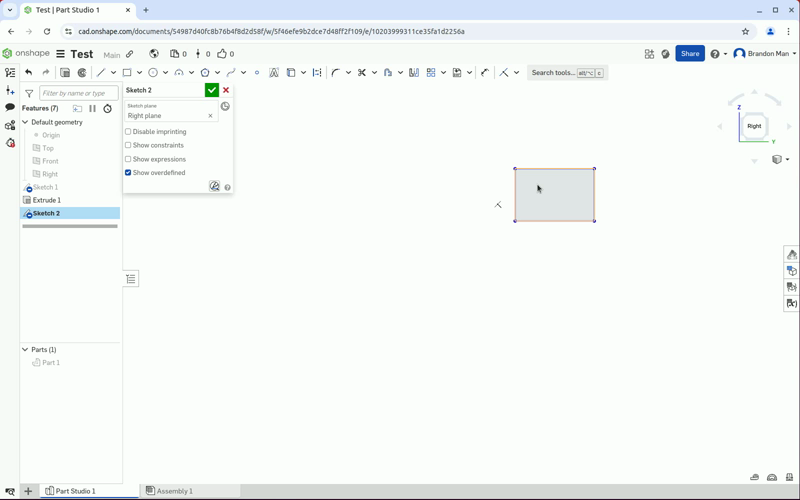
scroll(6)
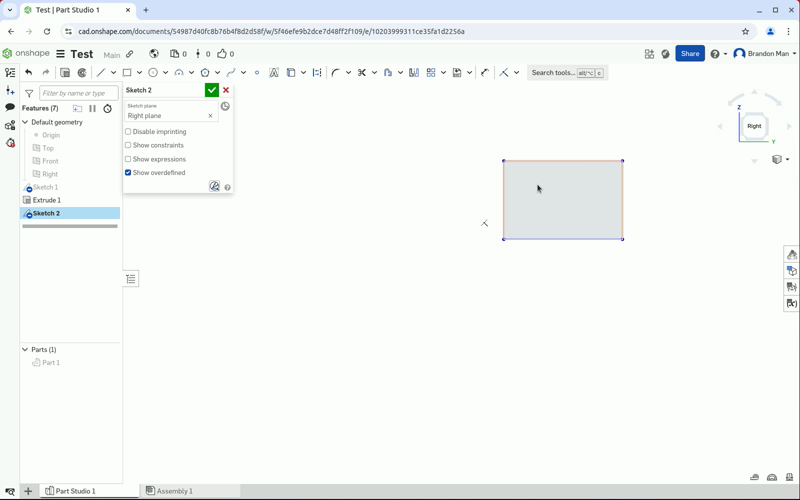
scroll(6)
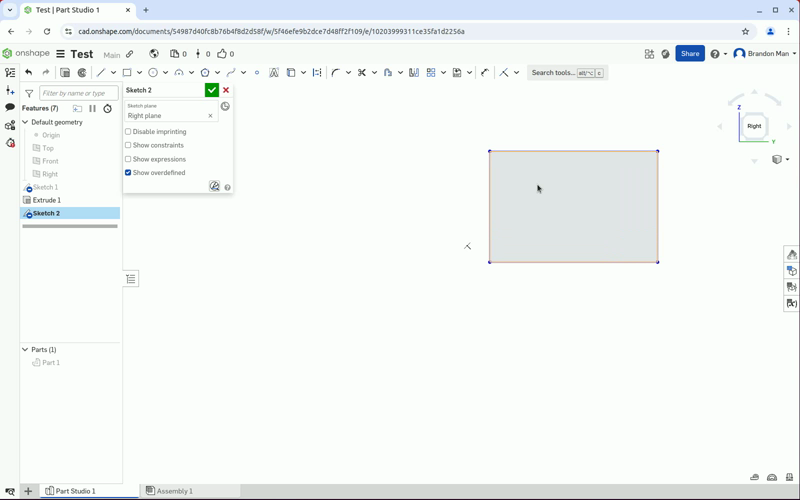
scroll(6)
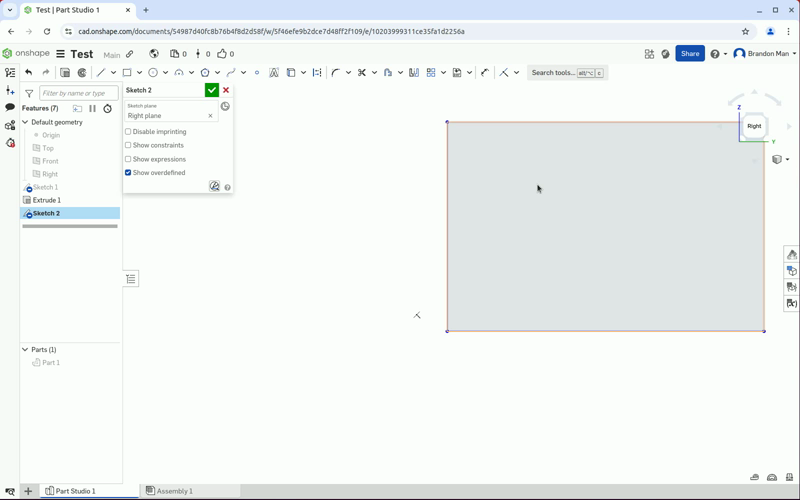
click(537, 184)
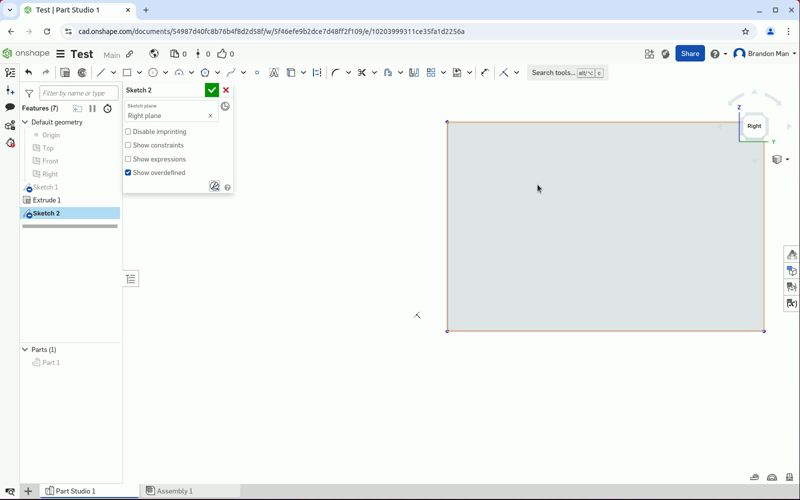
scroll(-6)
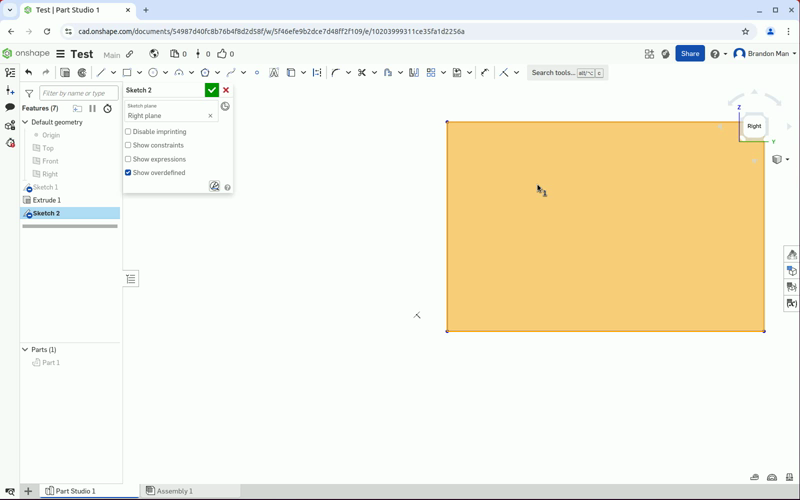
scroll(-6)
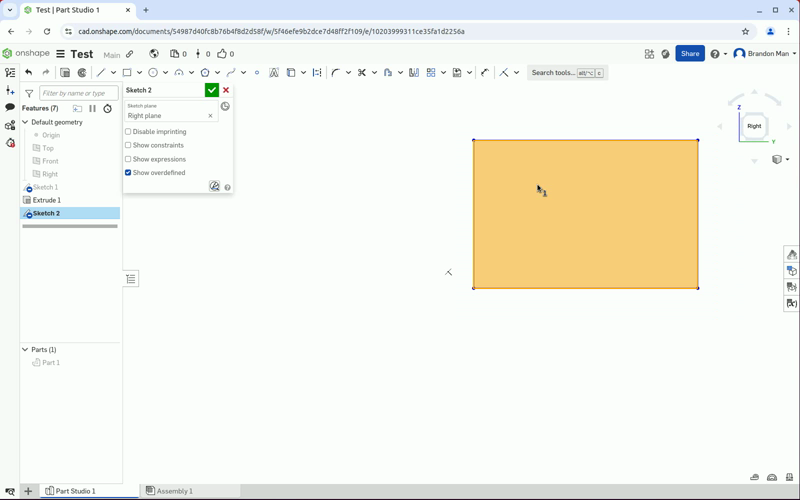
scroll(-6)
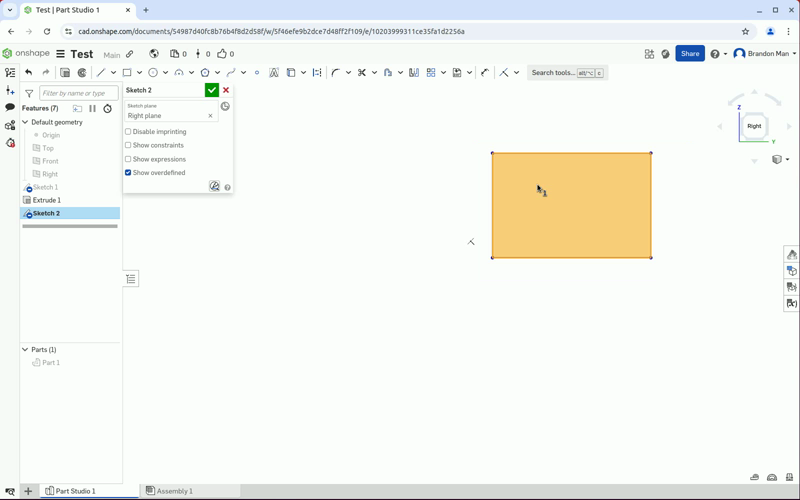
scroll(-6)
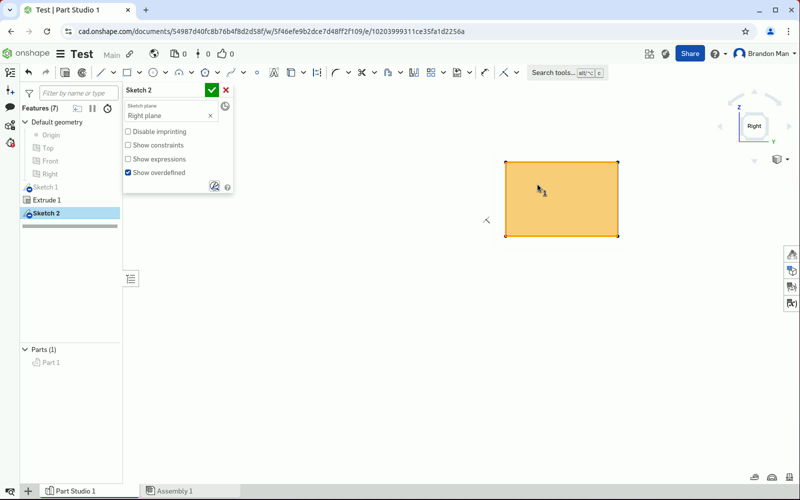
scroll(-6)
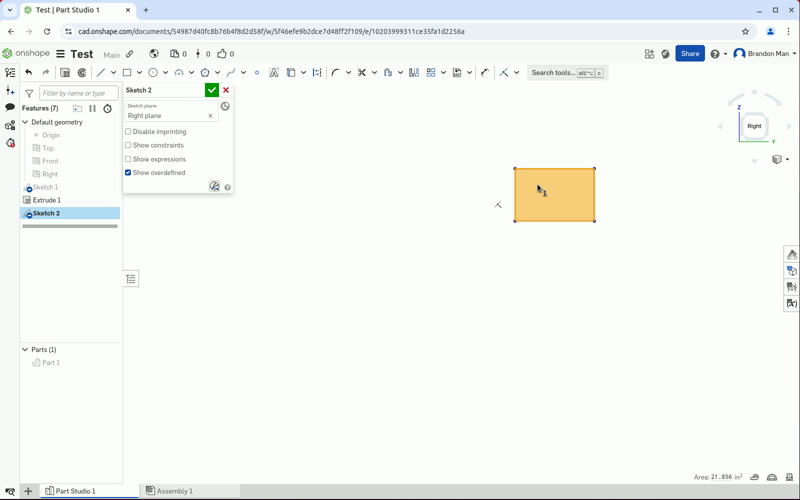
scroll(-6)
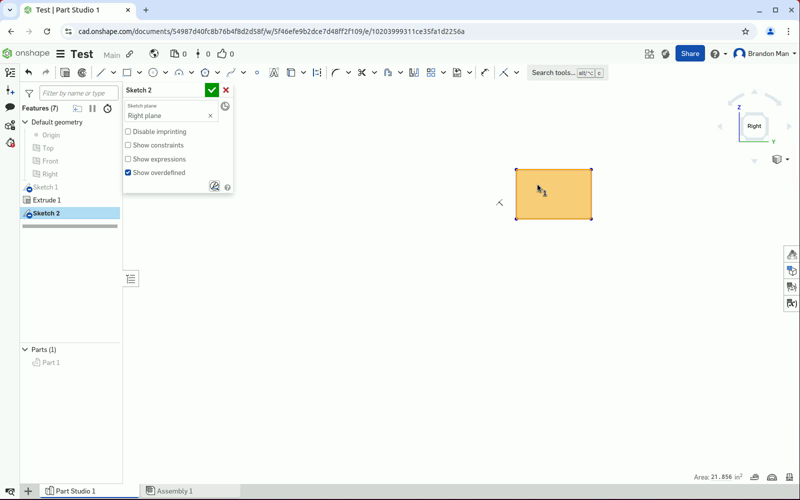
scroll(-6)
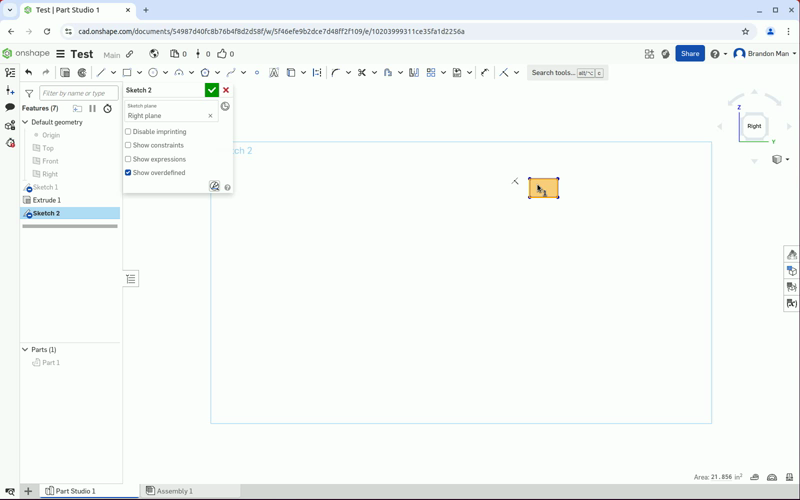
mouse_move(73, 352)
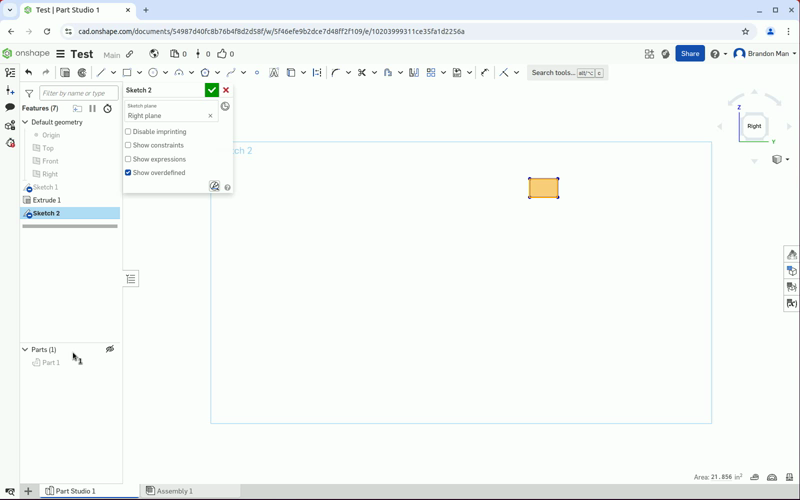
key(shift+y)
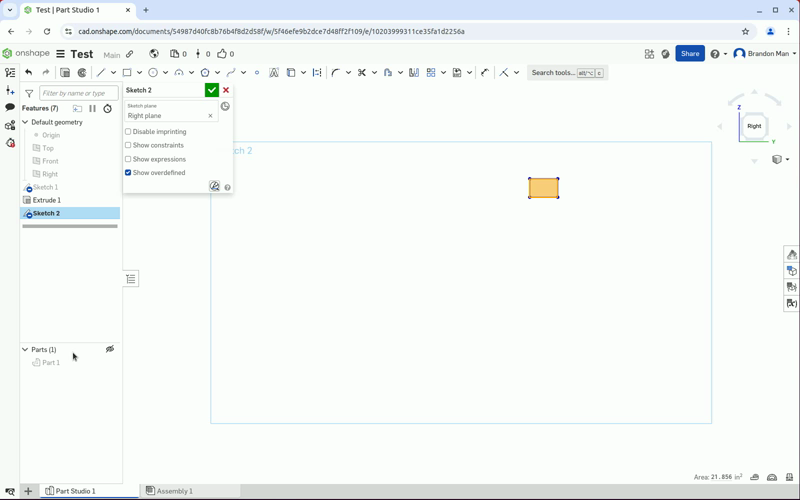
key(shift+e)
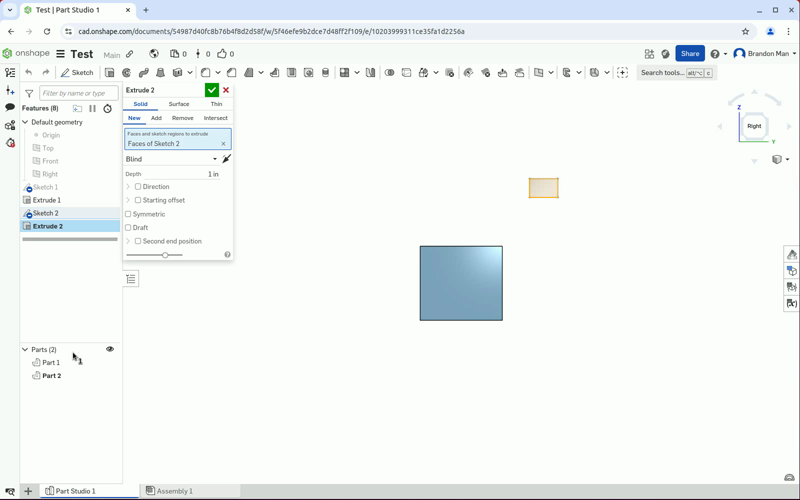
mouse_move(143, 106)
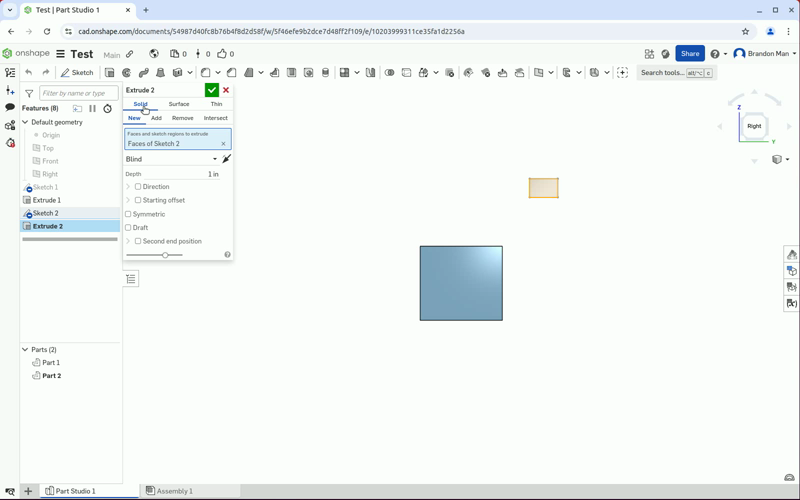
click(143, 106)
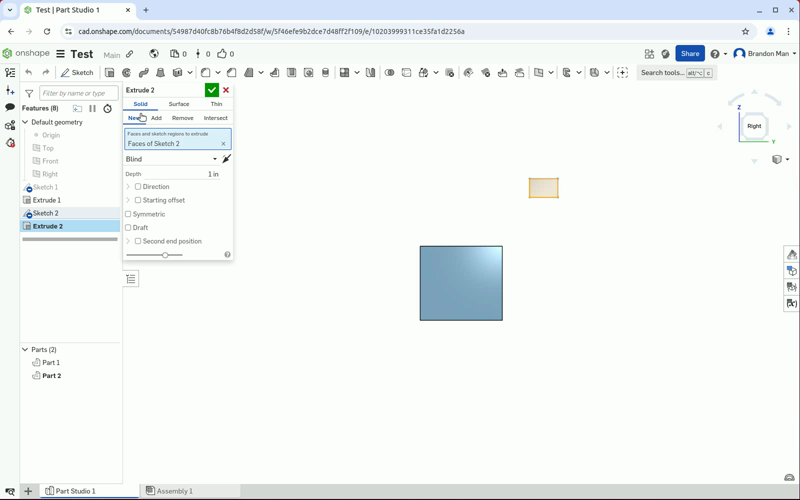
mouse_move(137, 120)
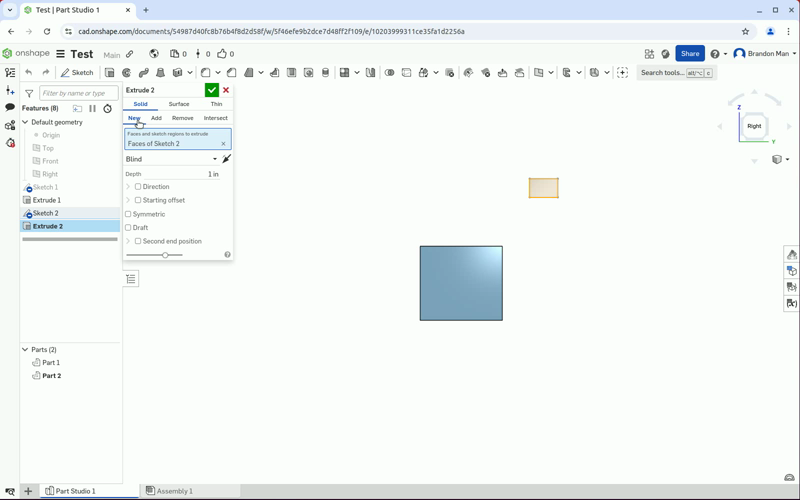
click(137, 120)
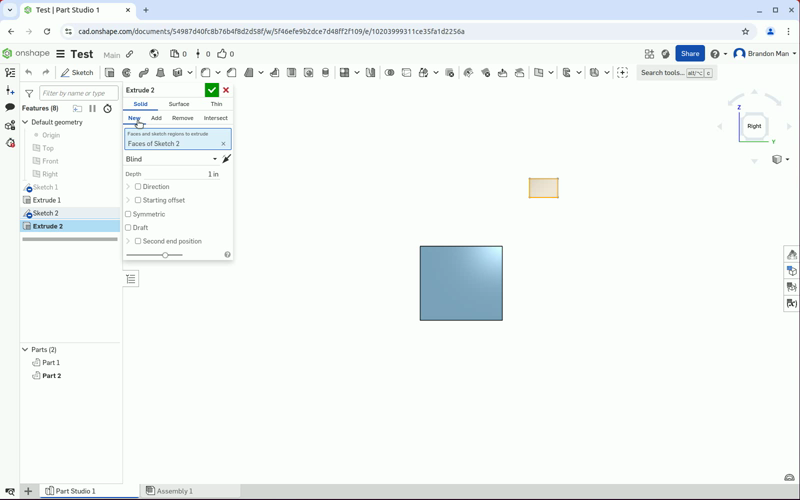
key(tab, 4)
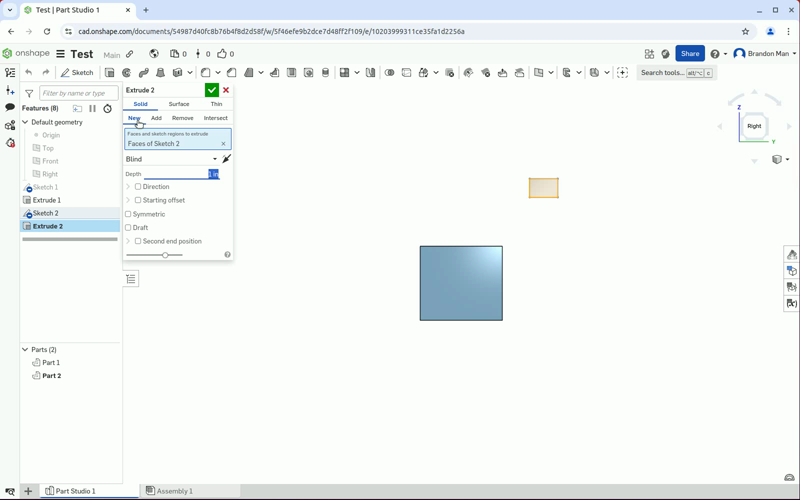
text(8.425)
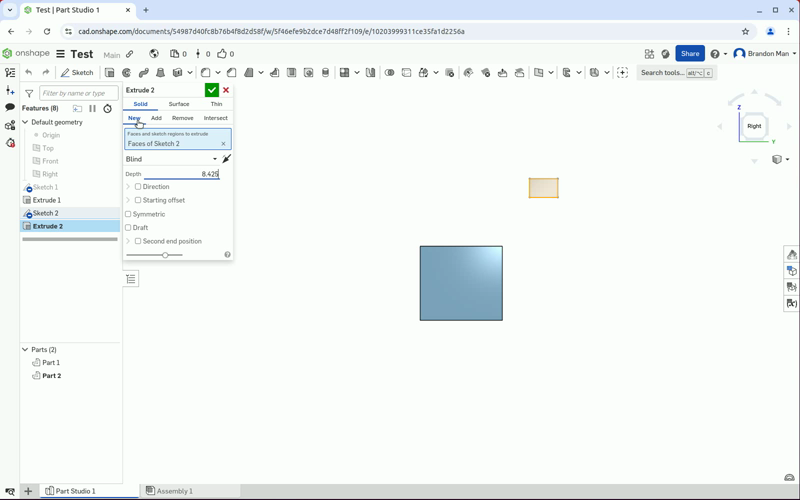
key(tab, 3)
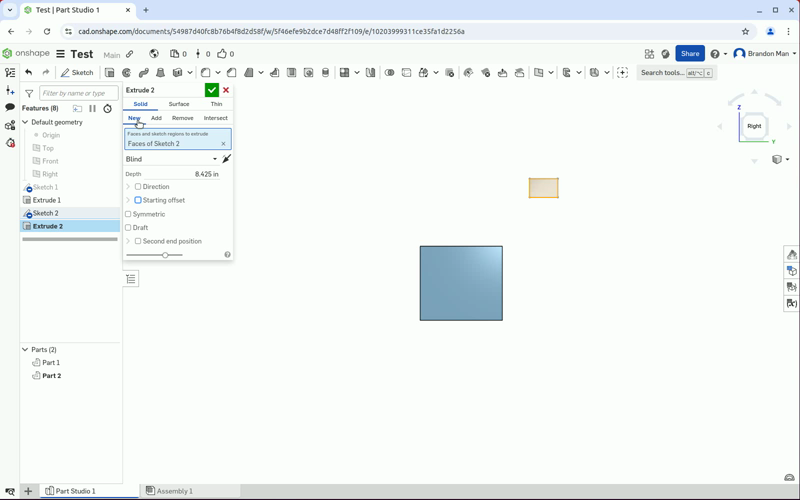
key(tab, 2)
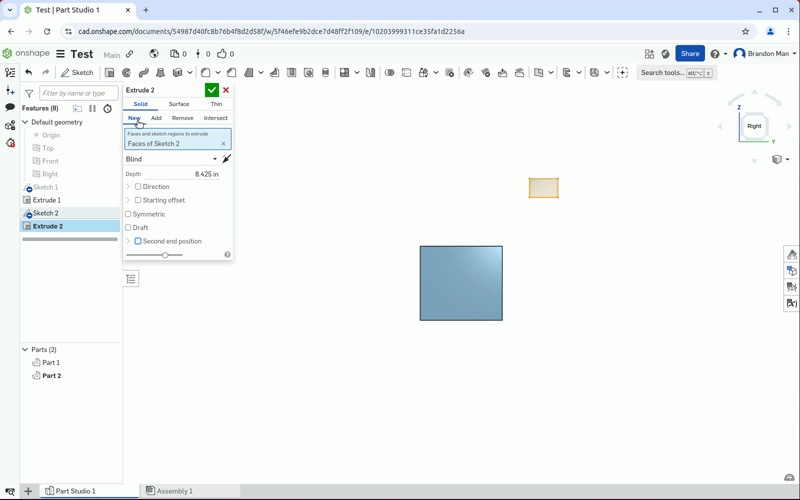
key(space)
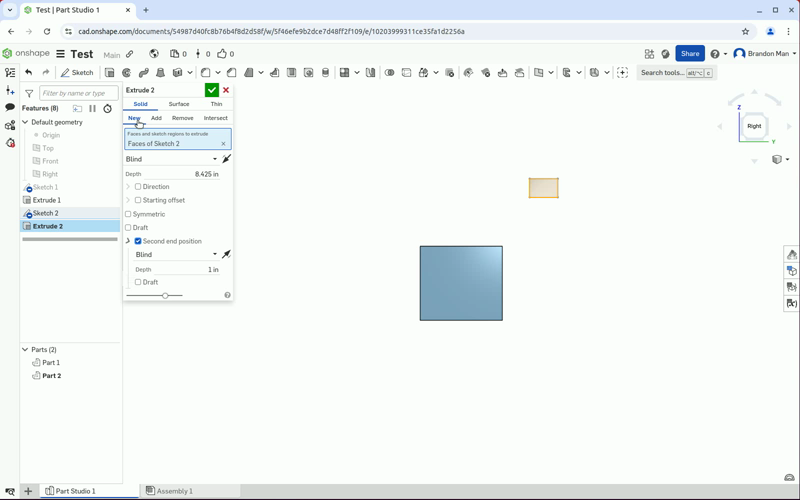
key(tab, 3)
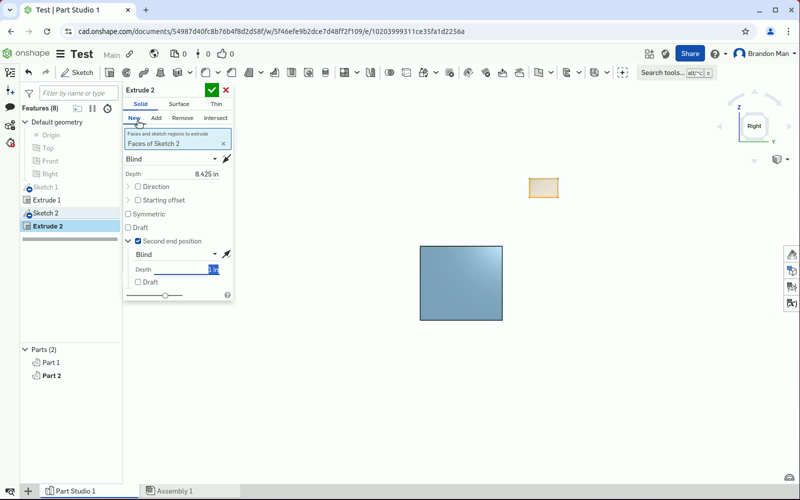
text(8.425)
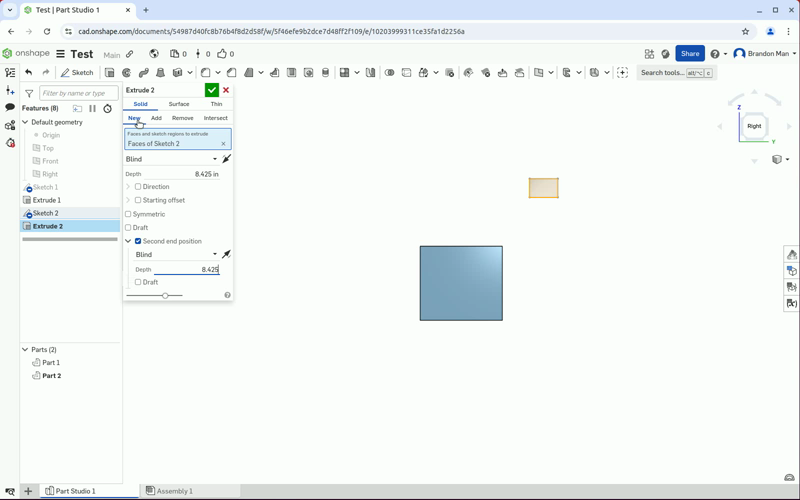
key(enter)
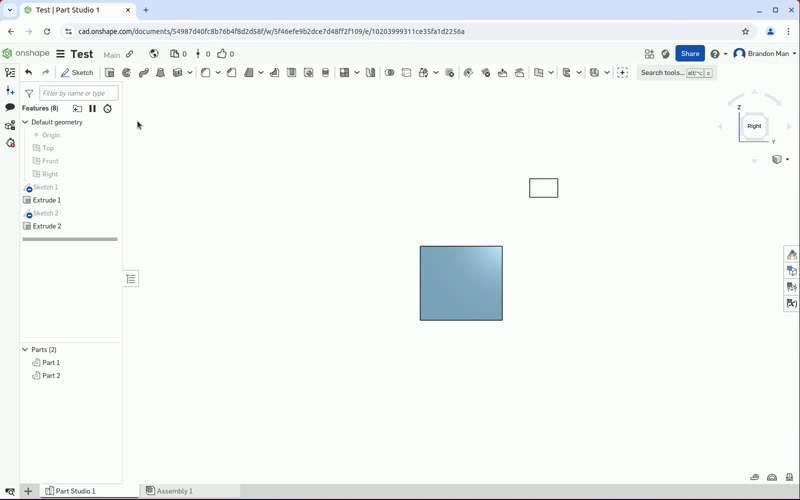
key(shift+h)
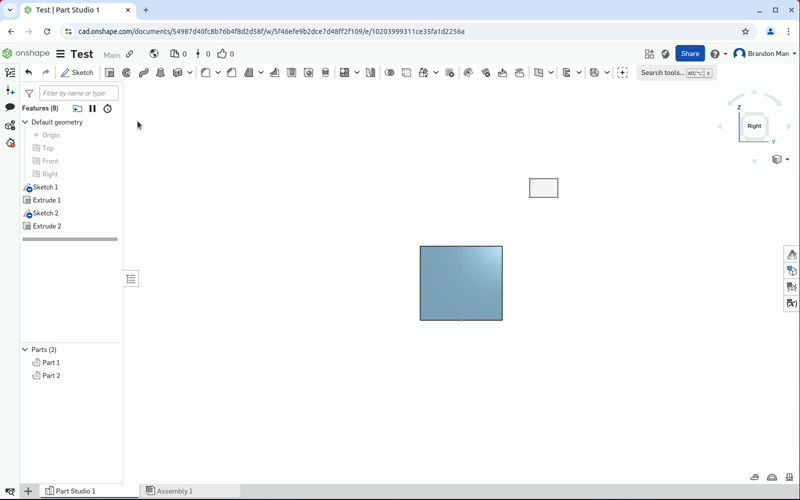
key(shift+h)
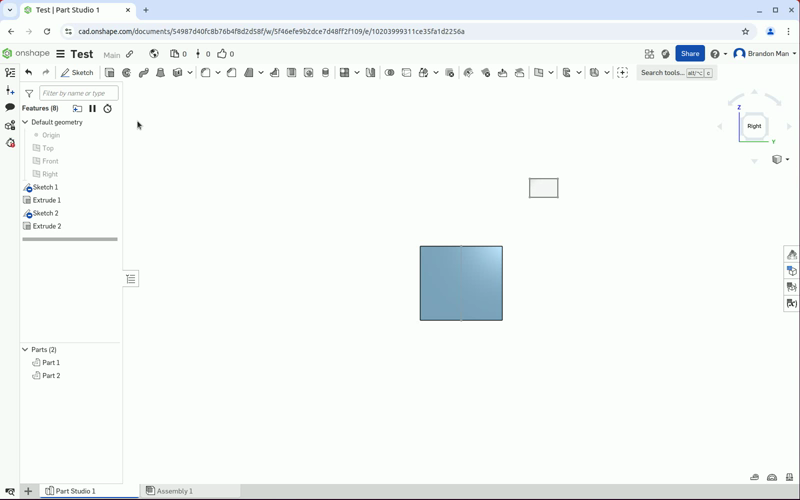
key(shift+7)
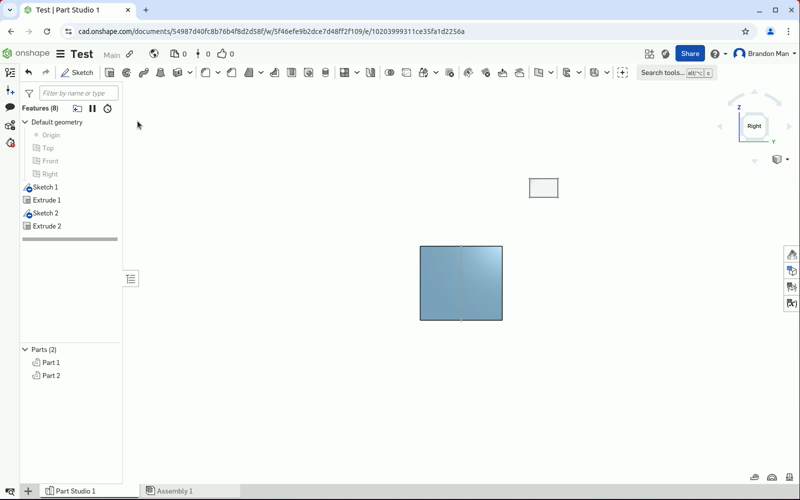
key(right, 2)
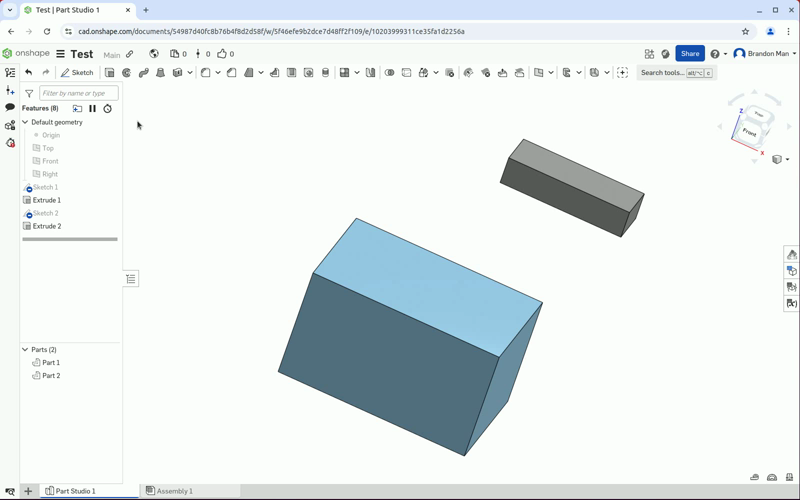
key(down, 2)
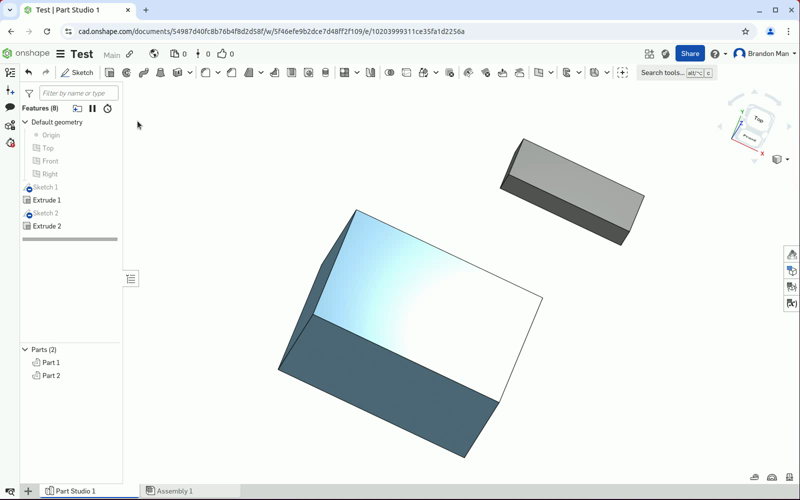
key(up, 2)
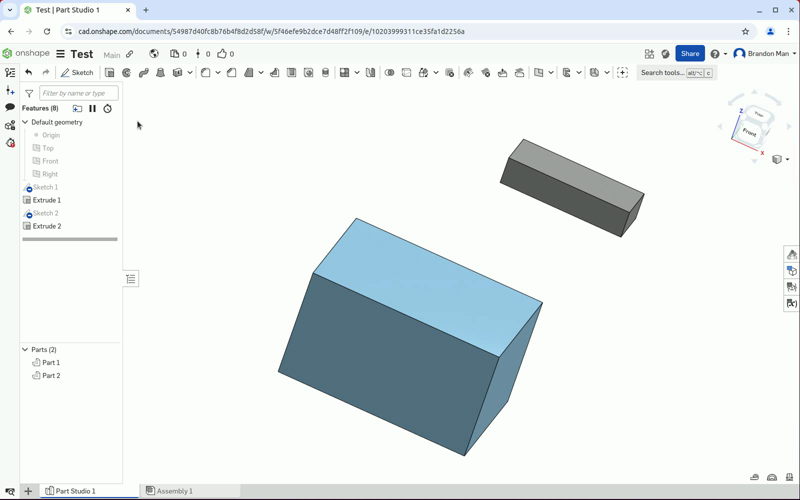
key(left, 2)
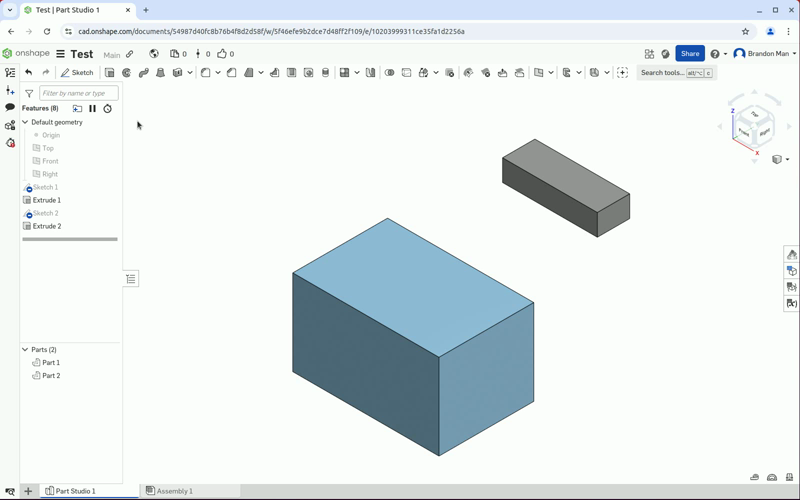
mouse_move(73, 189)
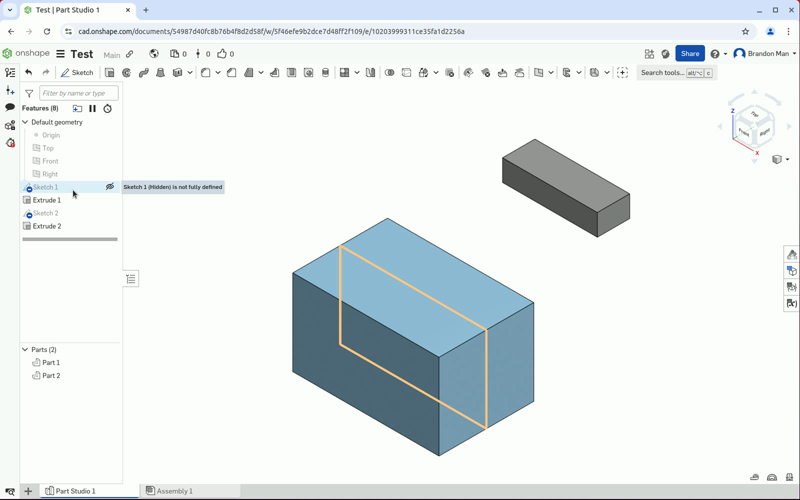
click(73, 189)